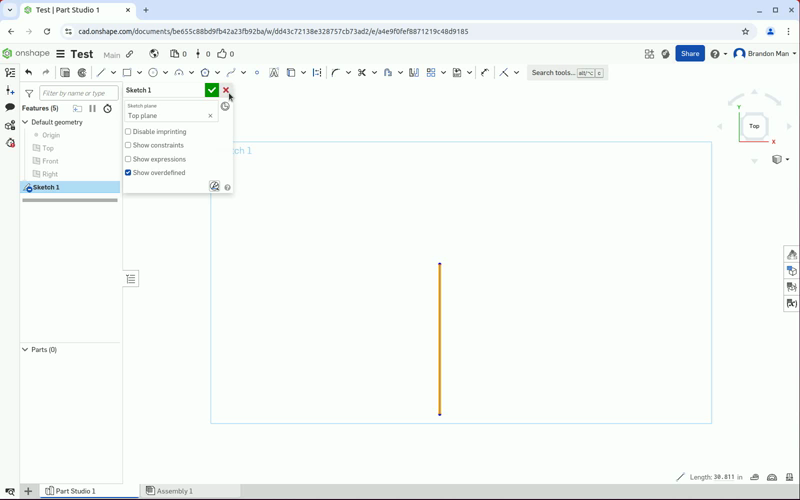
key(shift+h)
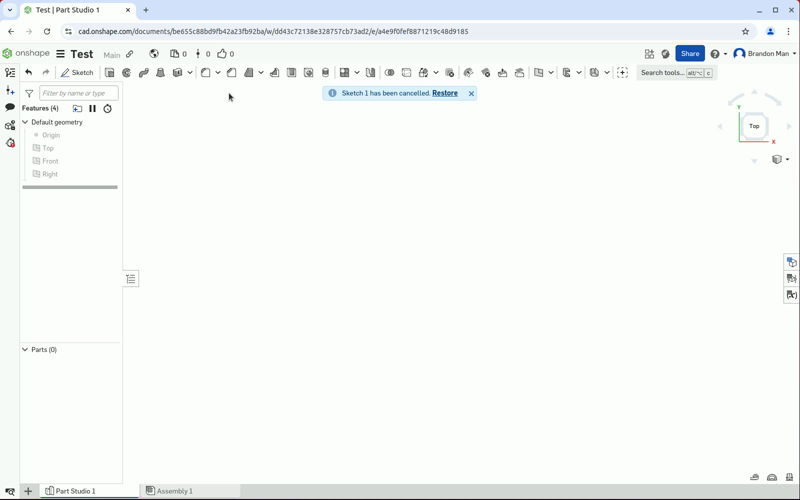
mouse_move(73, 352)
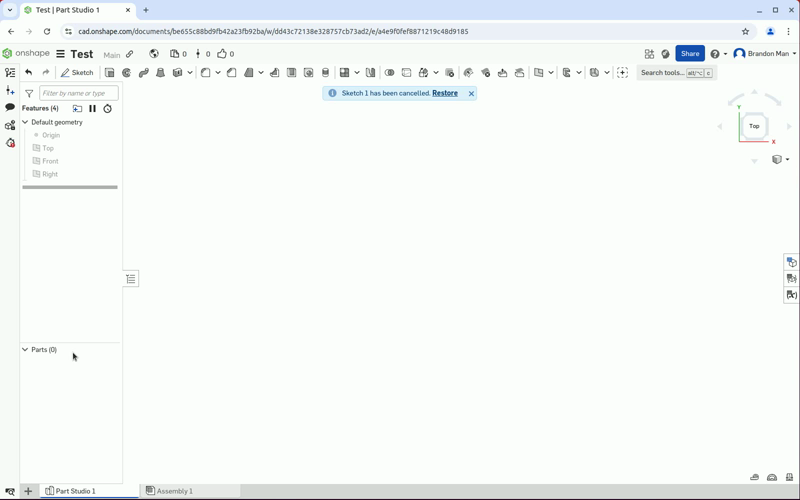
key(y)
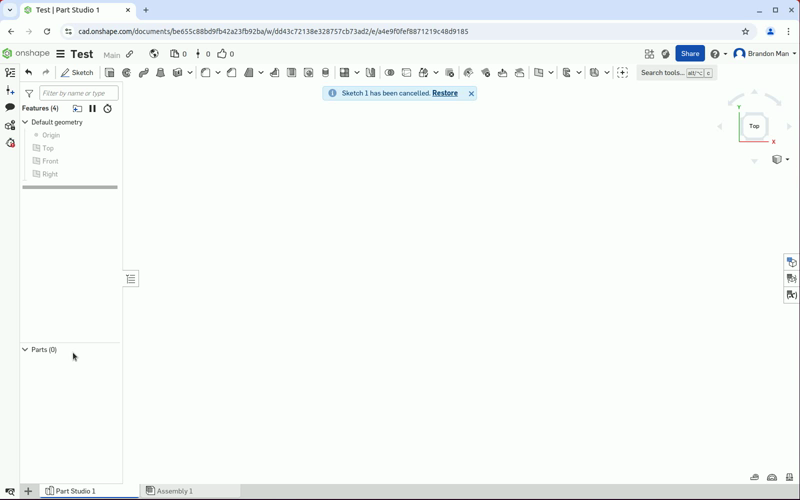
key(shift+p)
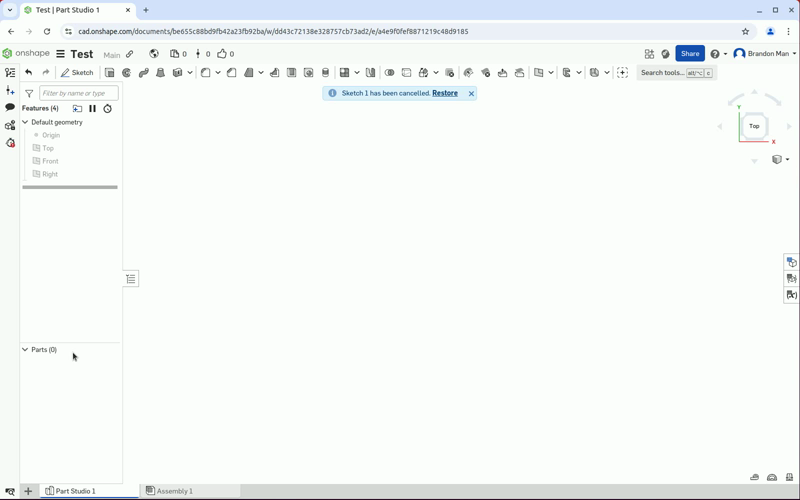
key(space)
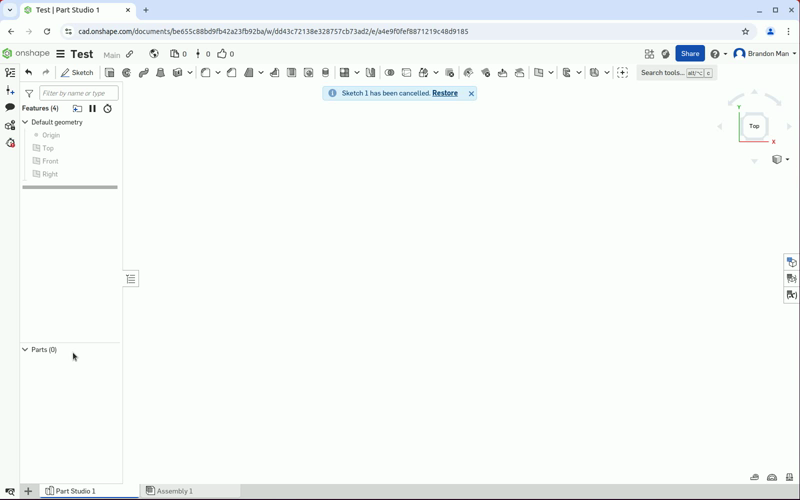
key_down(shift)
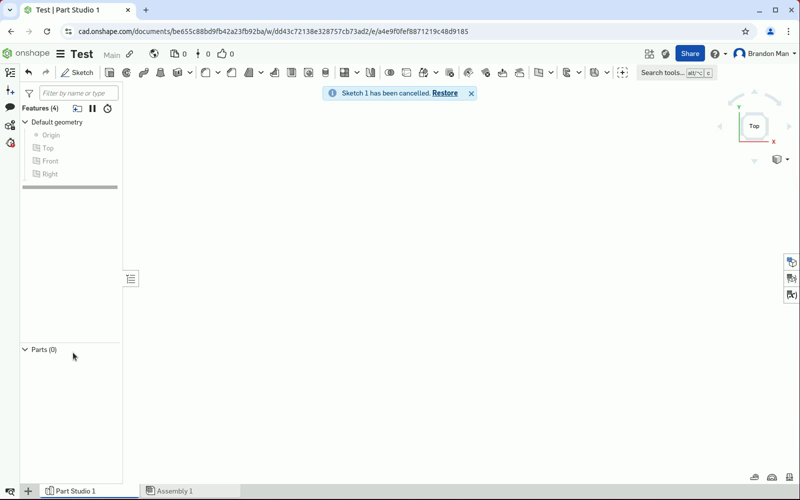
key(up)
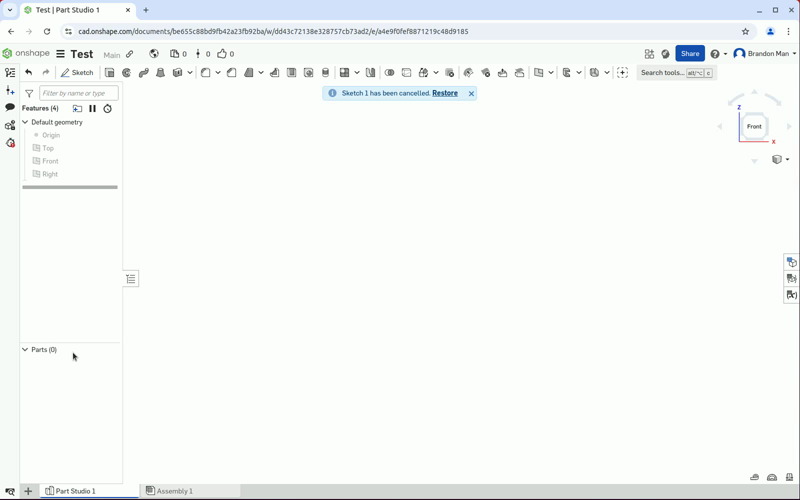
key_up(shift)
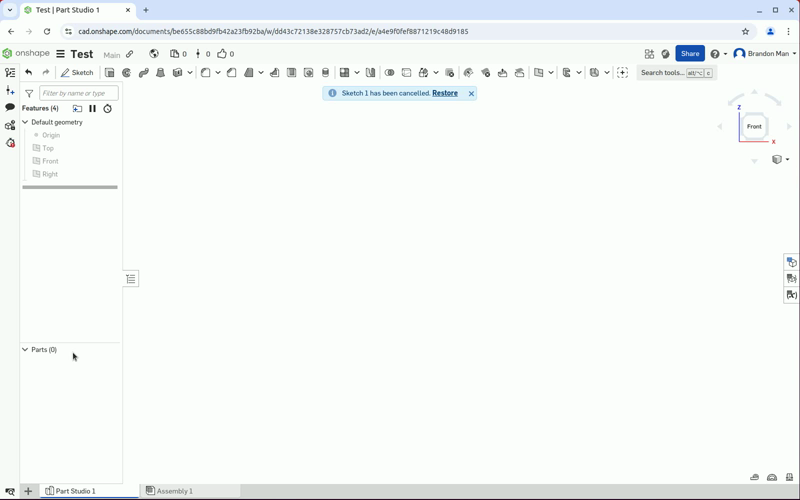
mouse_move(73, 352)
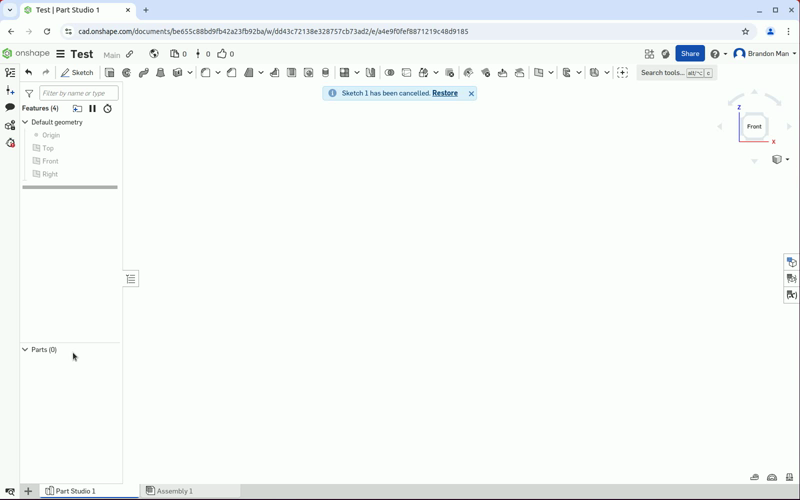
key(shift+y)
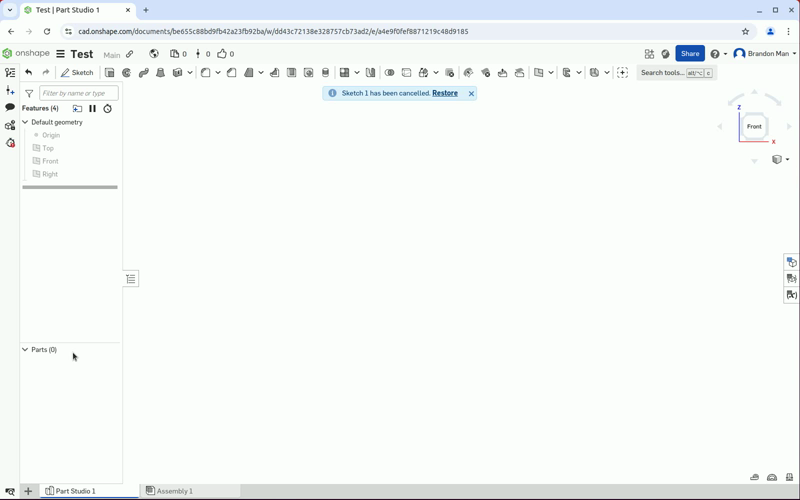
key(shift+s)
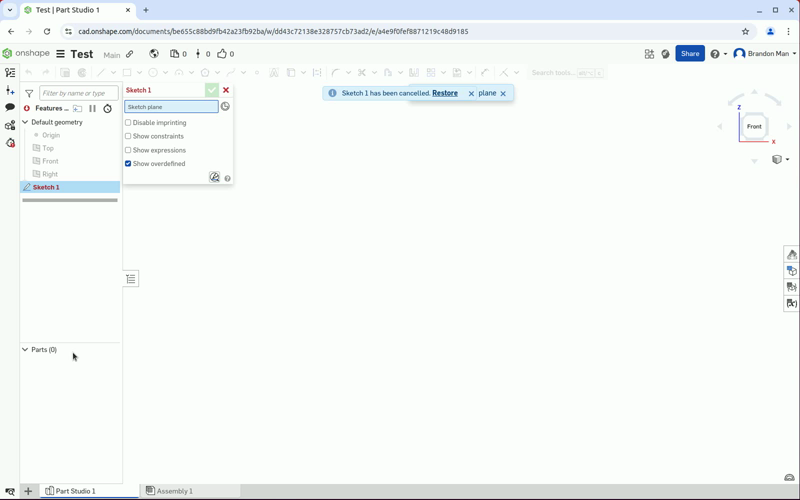
mouse_move(73, 163)
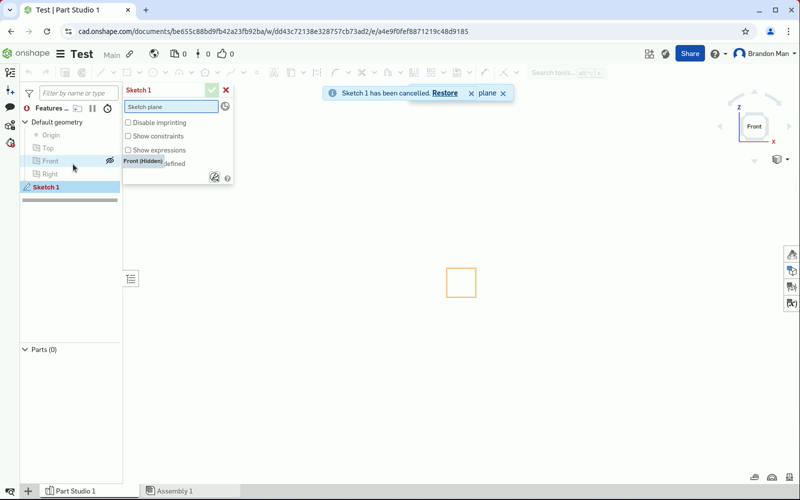
click(73, 163)
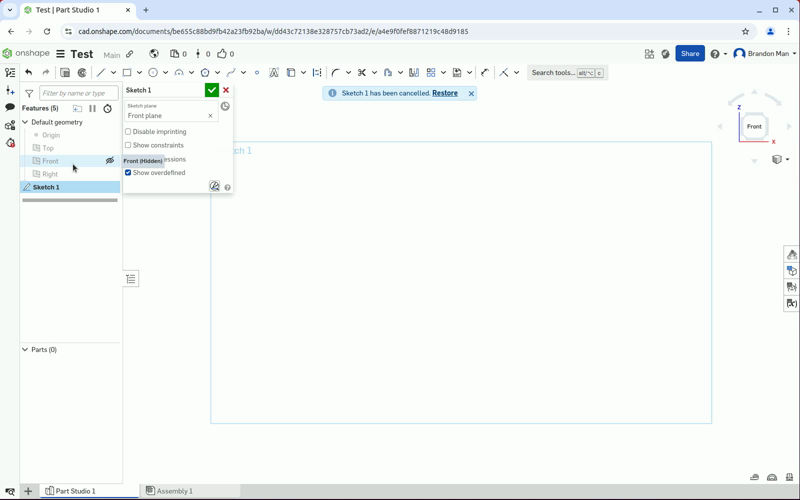
mouse_move(73, 352)
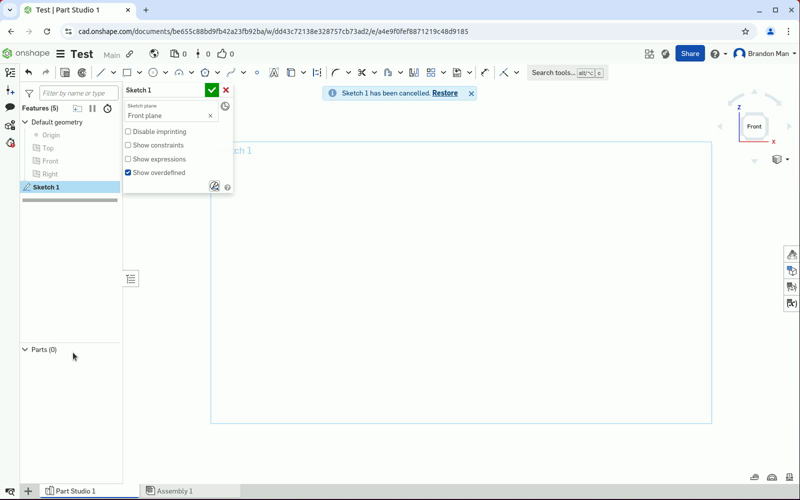
key(y)
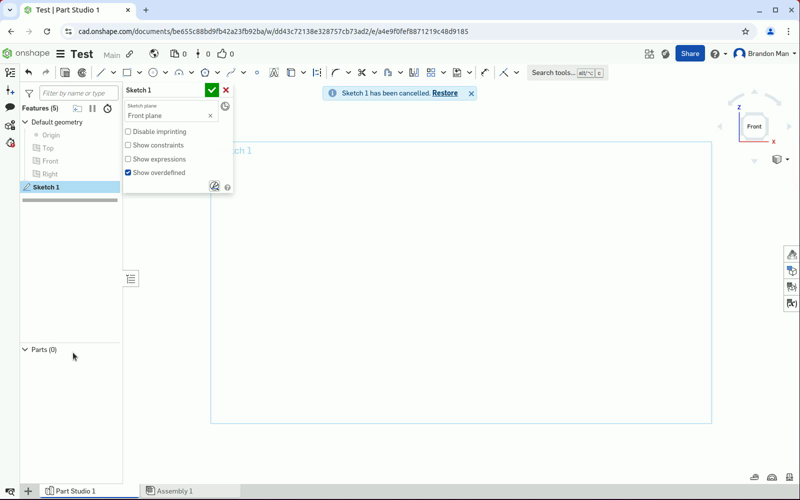
key(c)
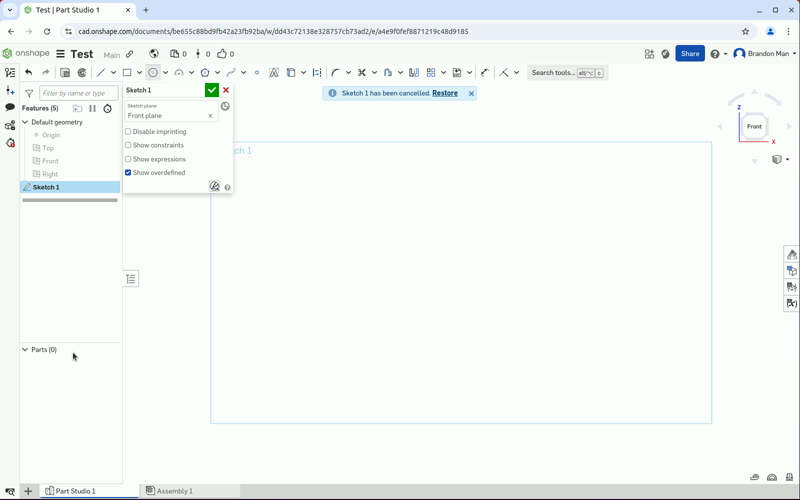
key_down(shift)
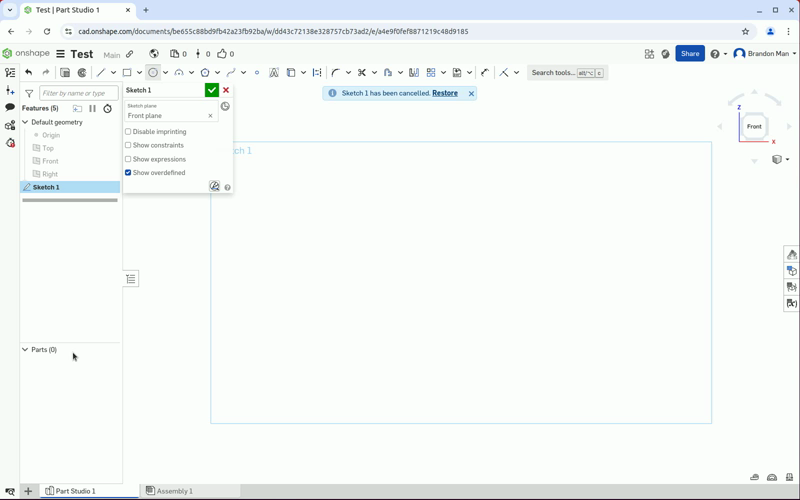
mouse_move(460, 282)
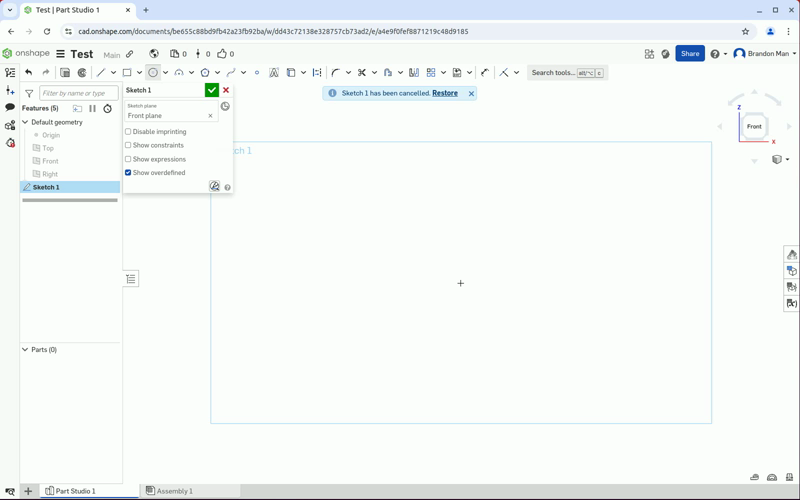
click(460, 282)
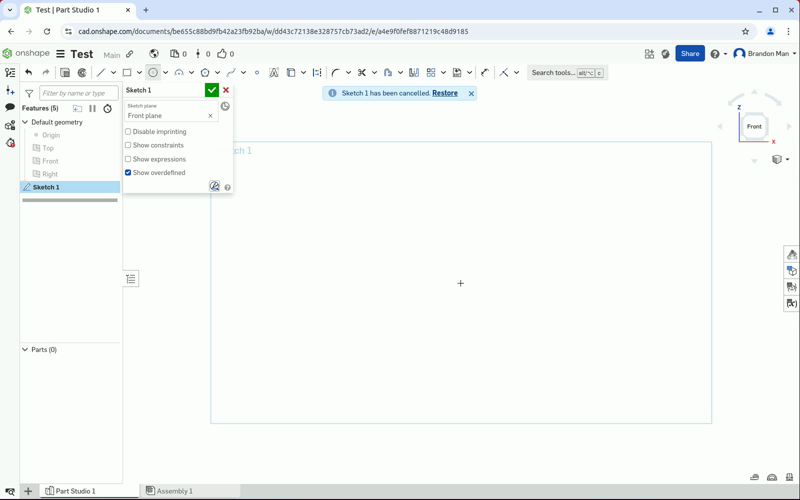
key_up(shift)
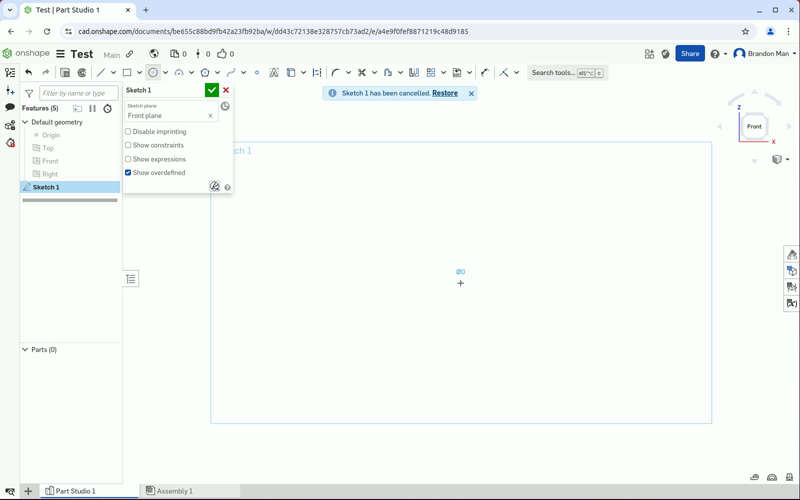
mouse_move(505, 282)
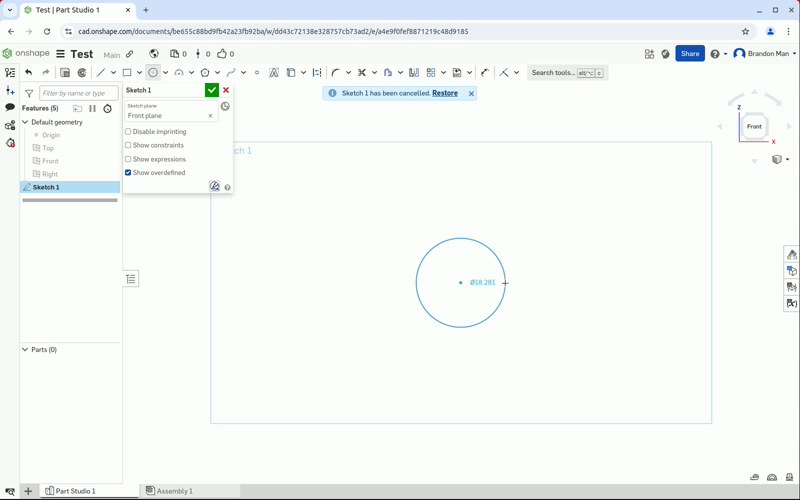
click(505, 282)
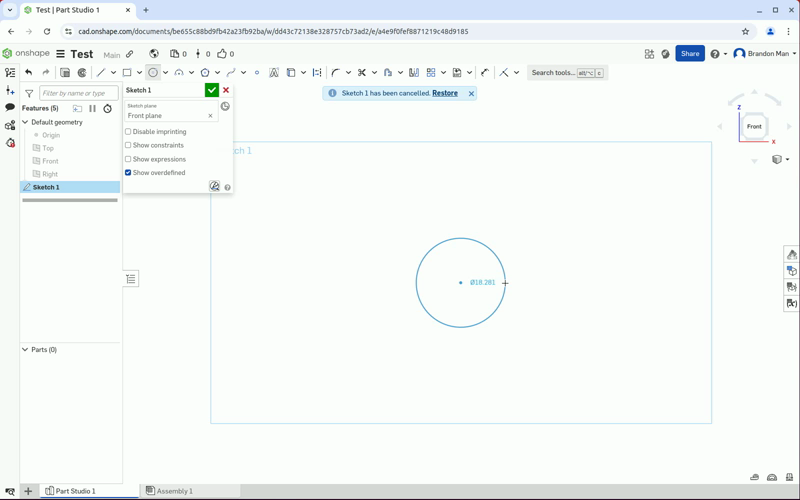
key(esc)
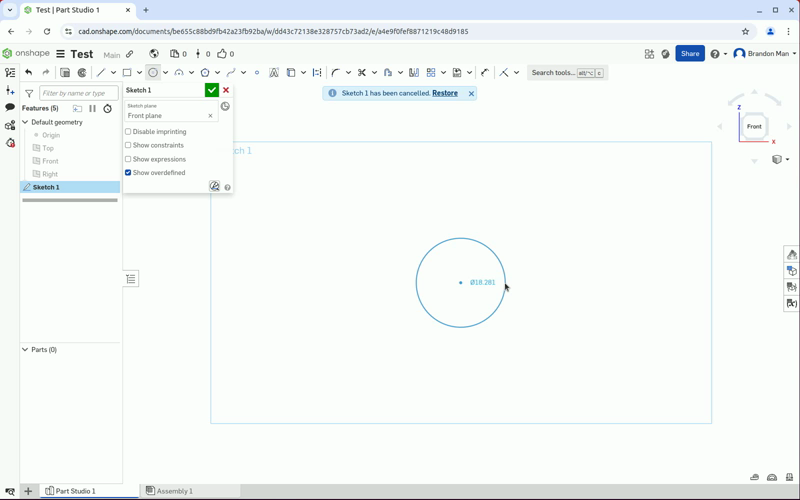
key(c)
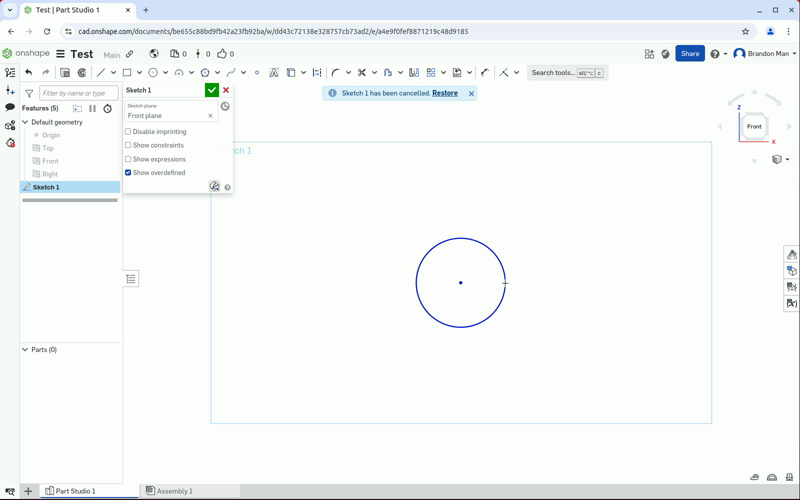
key_down(shift)
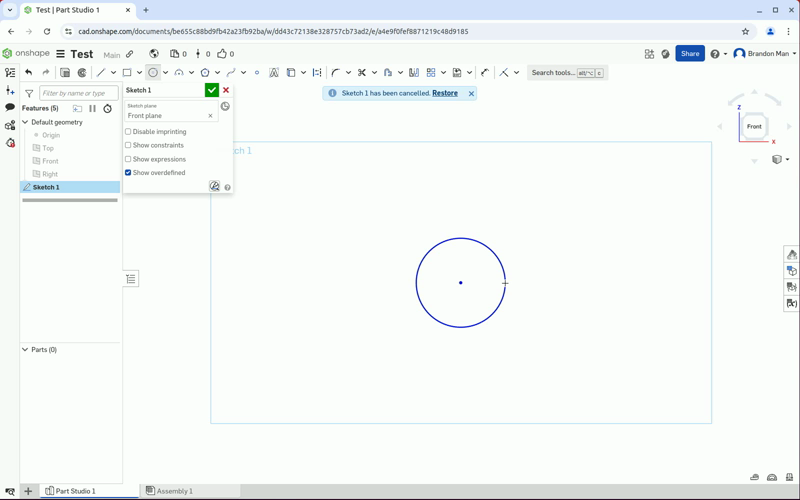
mouse_move(460, 282)
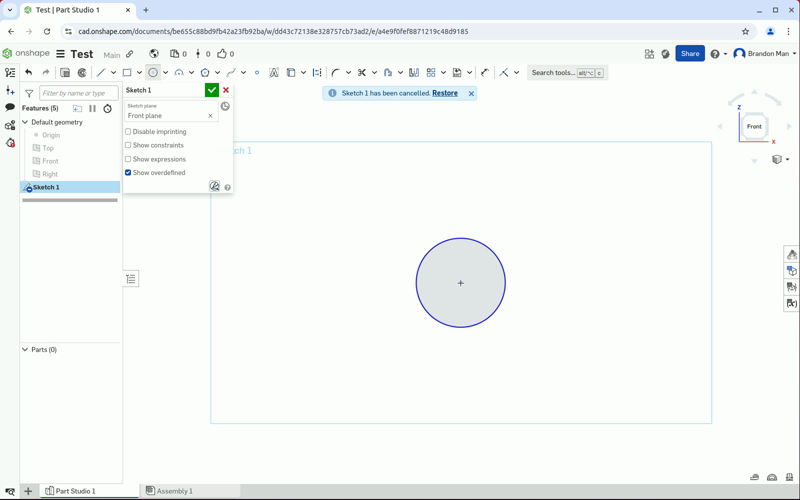
click(460, 282)
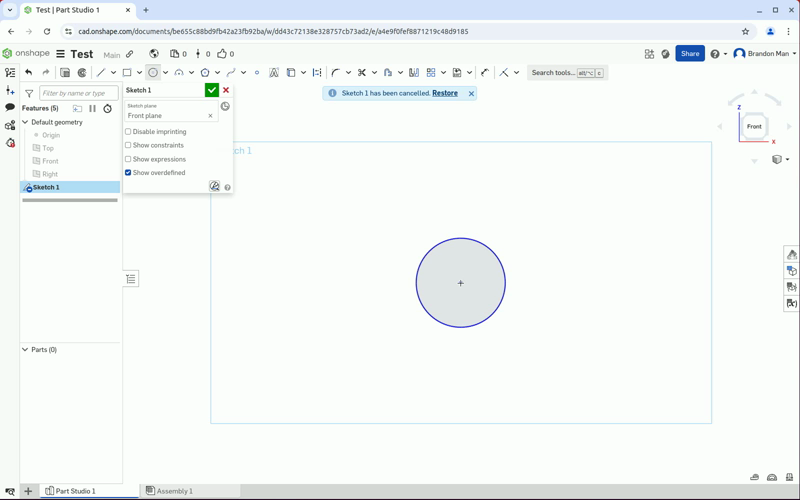
key_up(shift)
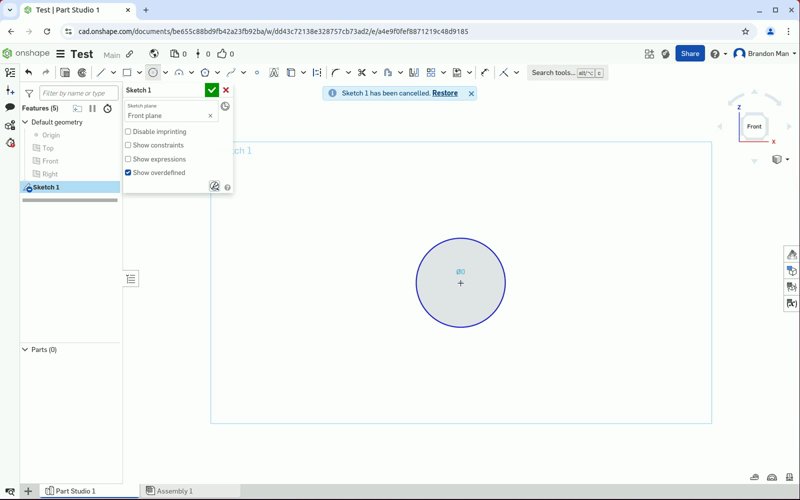
mouse_move(478, 282)
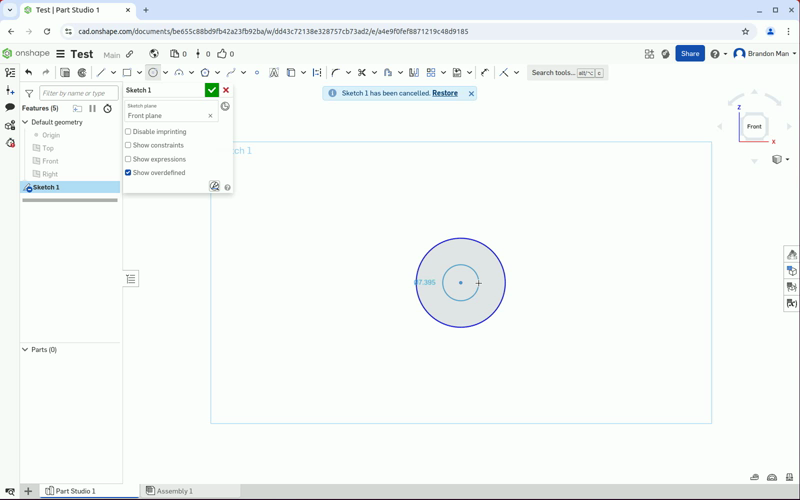
click(478, 282)
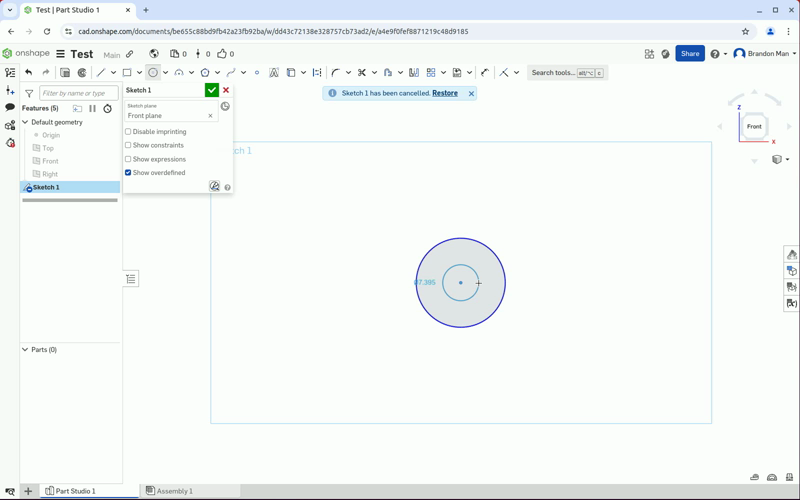
key(esc)
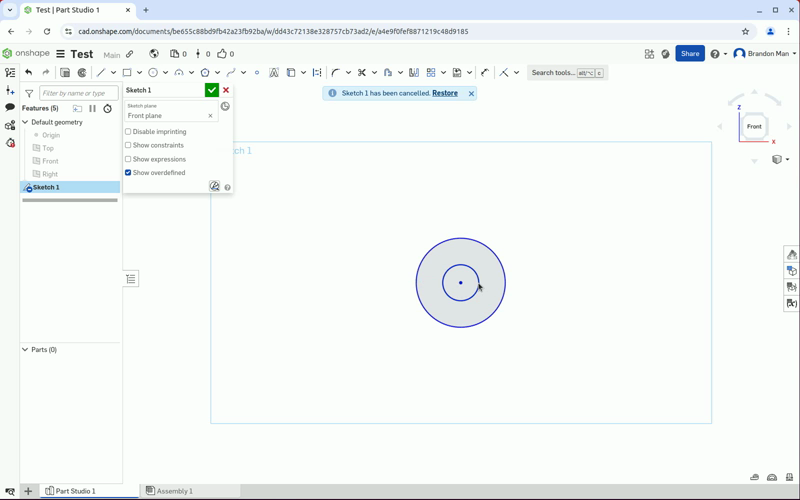
mouse_move(436, 309)
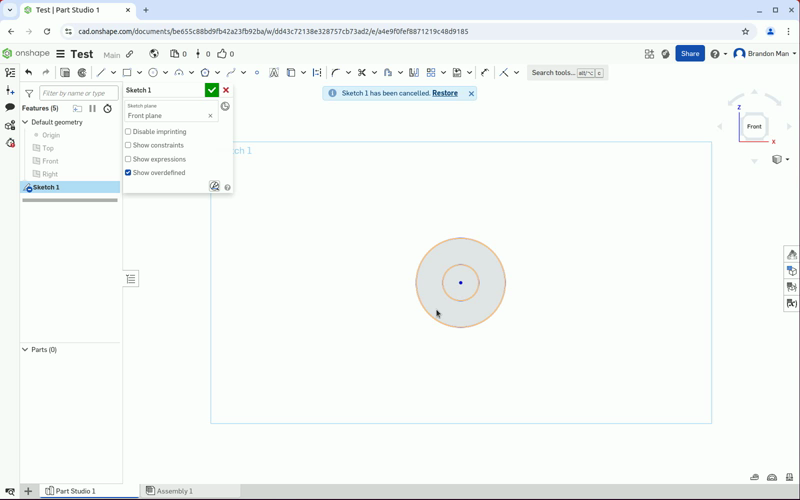
click(436, 309)
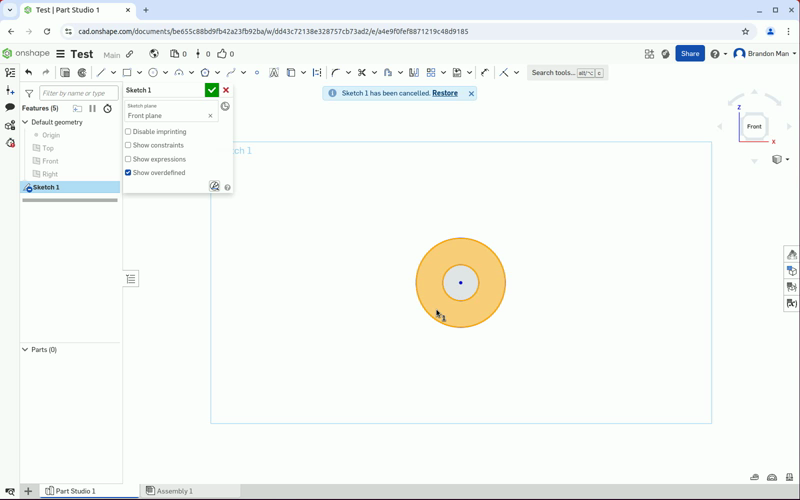
mouse_move(73, 352)
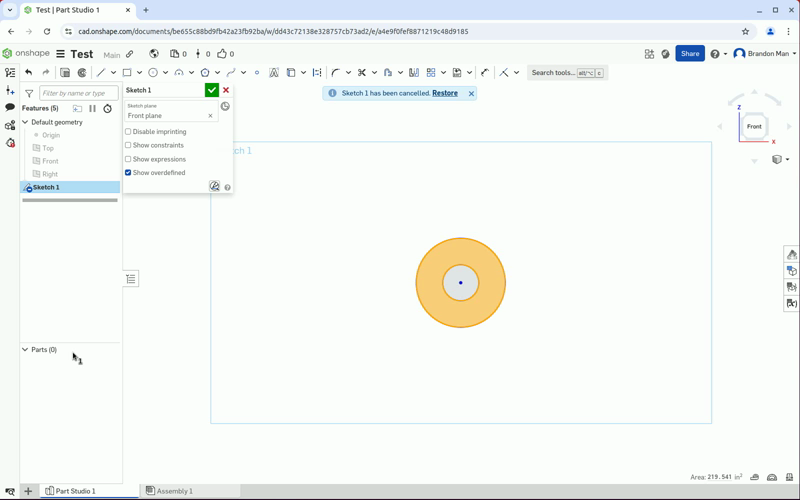
key(shift+y)
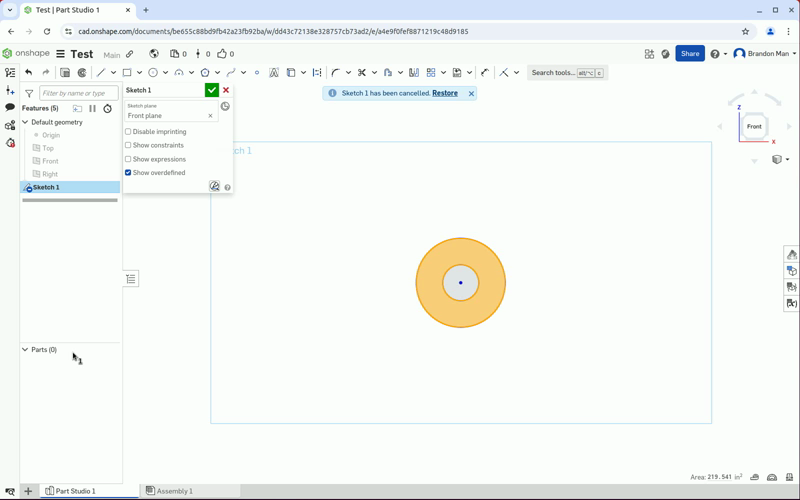
key(shift+e)
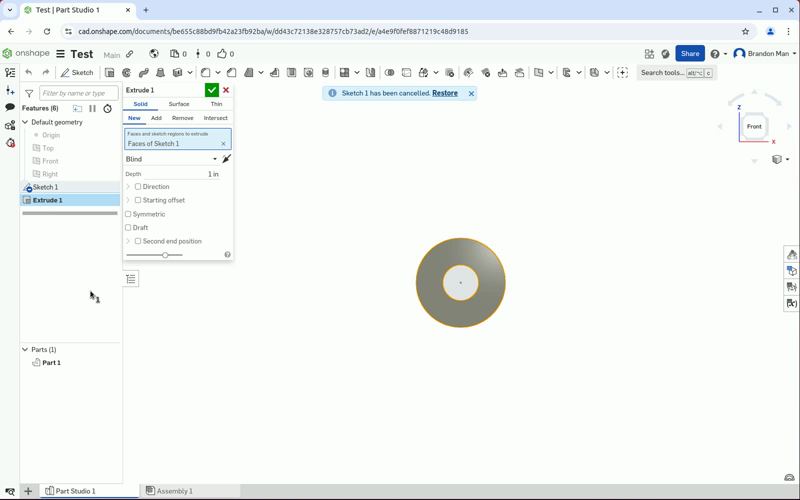
mouse_move(143, 106)
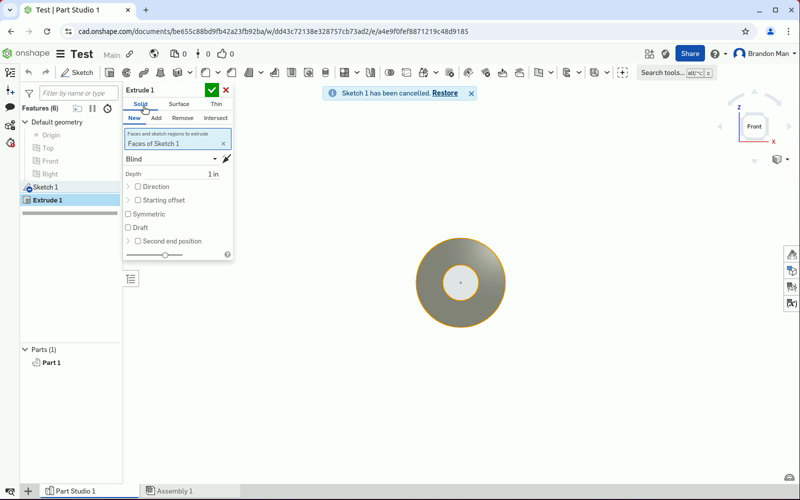
click(143, 106)
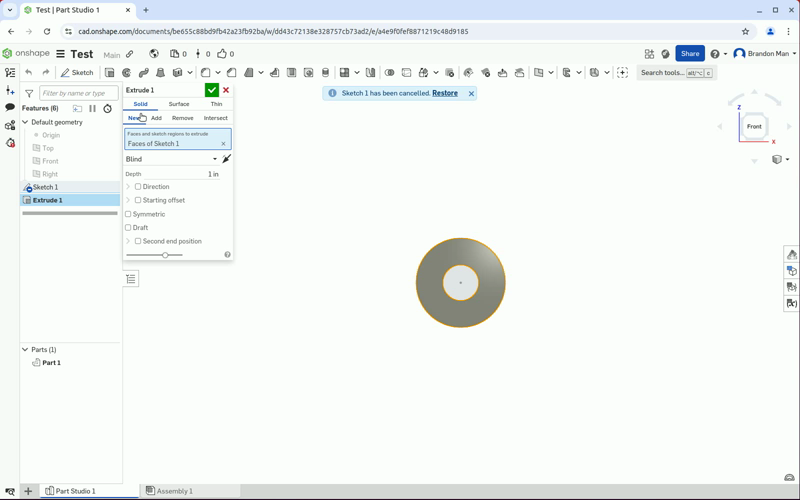
mouse_move(137, 120)
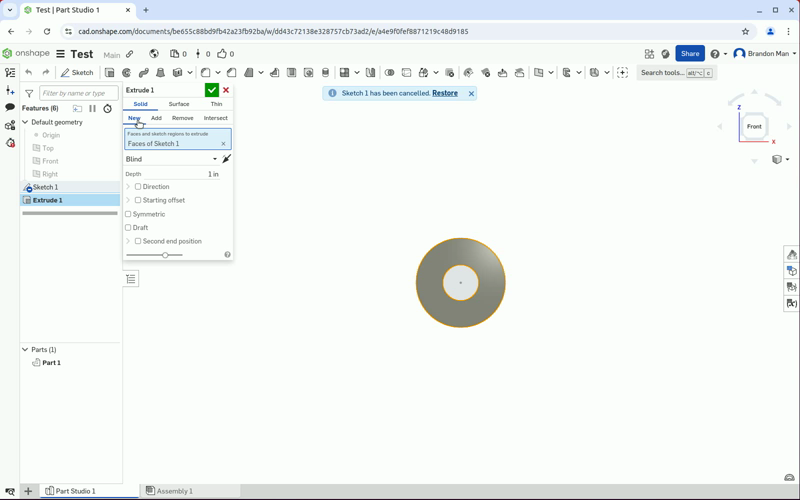
click(137, 120)
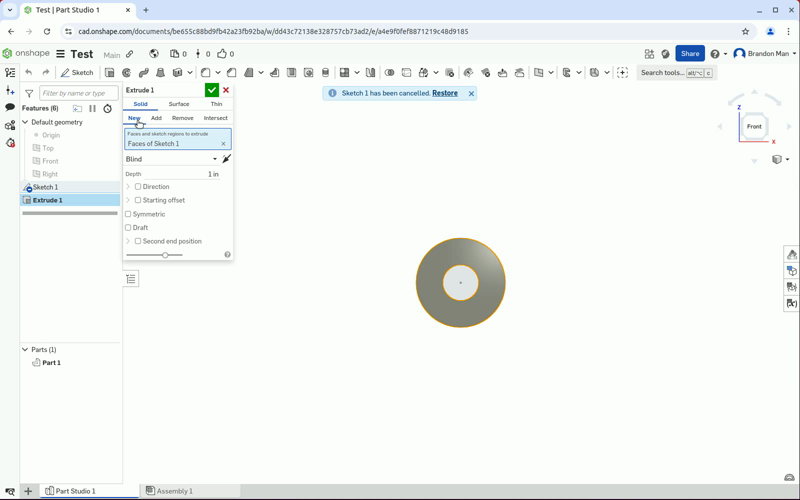
key(tab, 4)
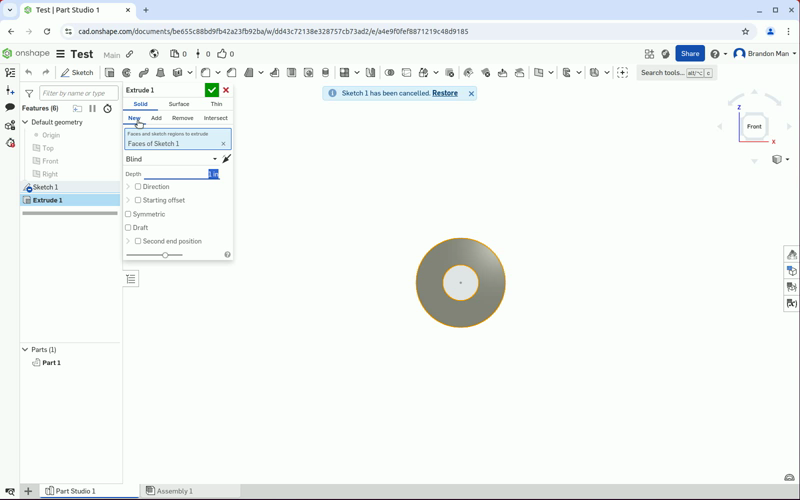
text(3.611)
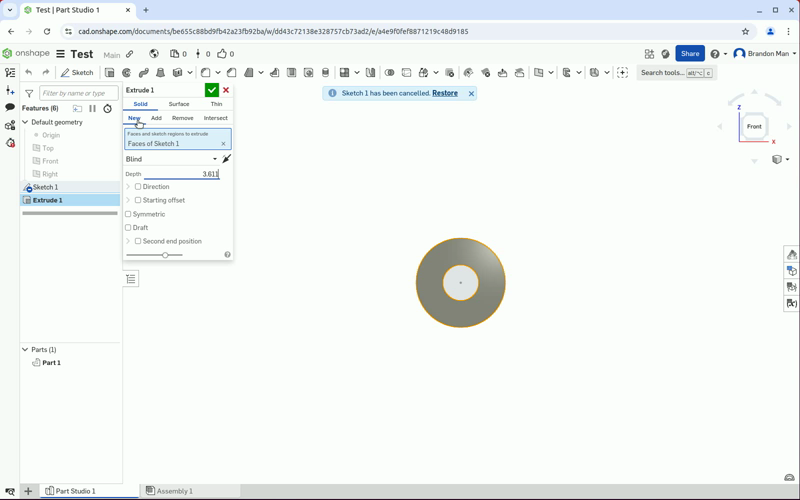
key(enter)
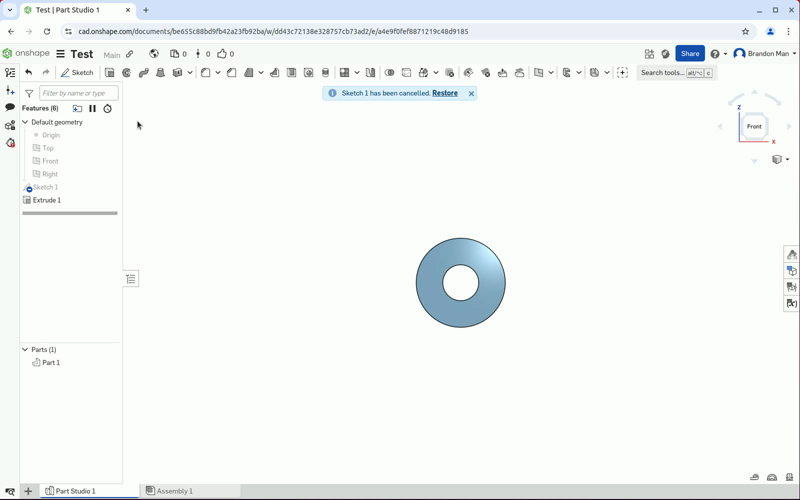
key(shift+h)
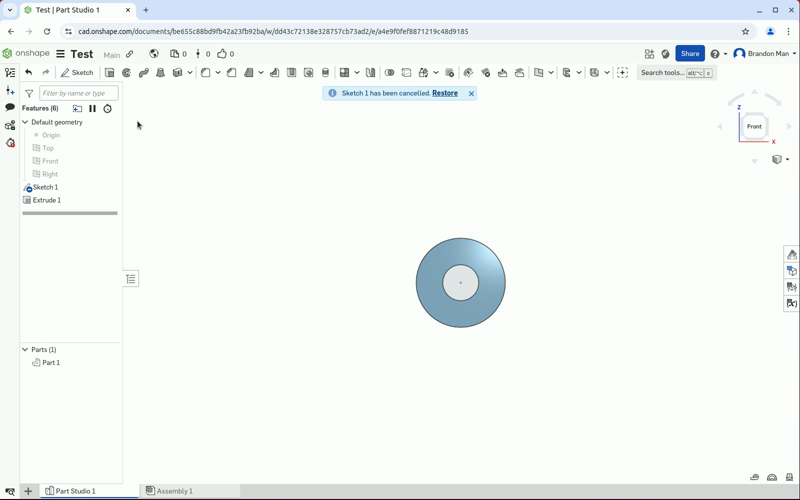
key(shift+h)
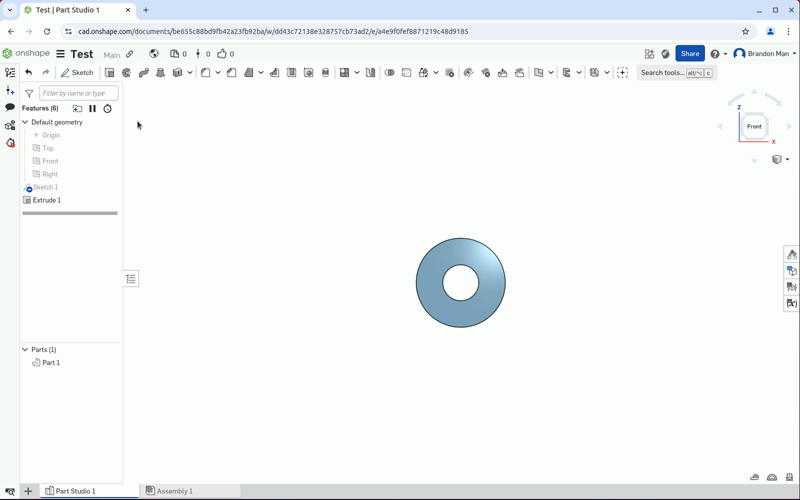
mouse_move(73, 189)
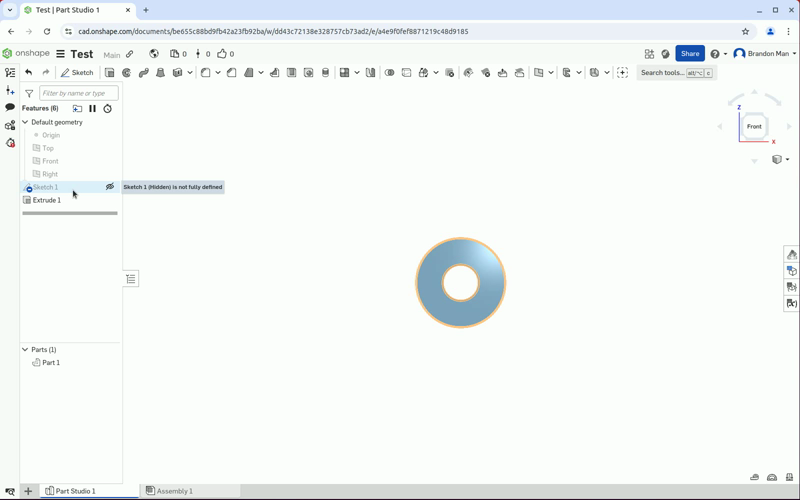
click(73, 189)
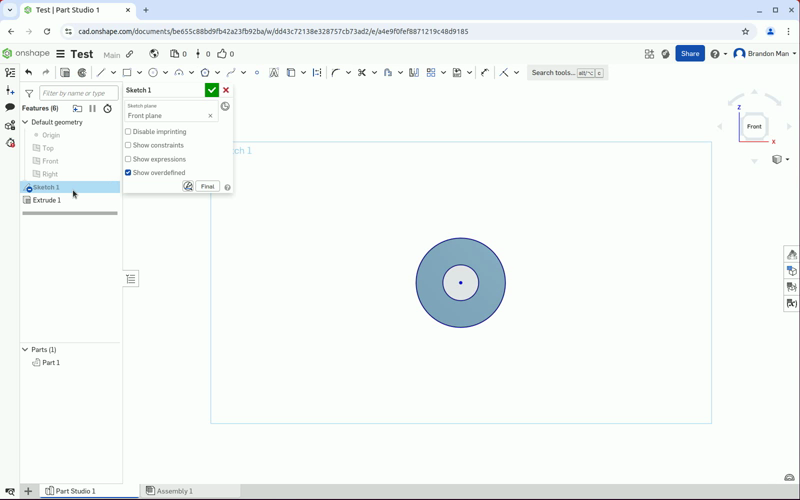
mouse_move(229, 92)
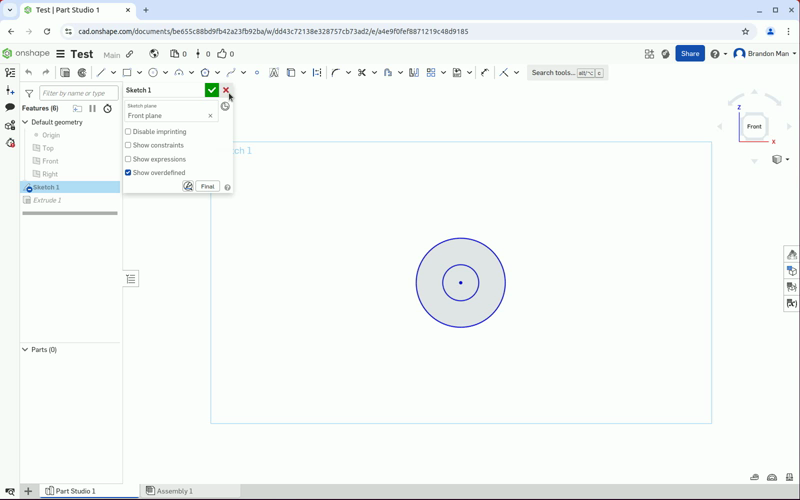
click(229, 92)
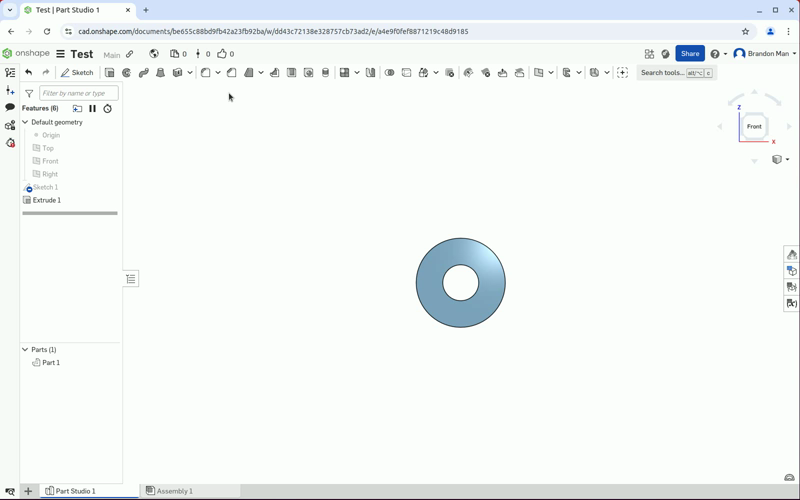
mouse_move(541, 75)
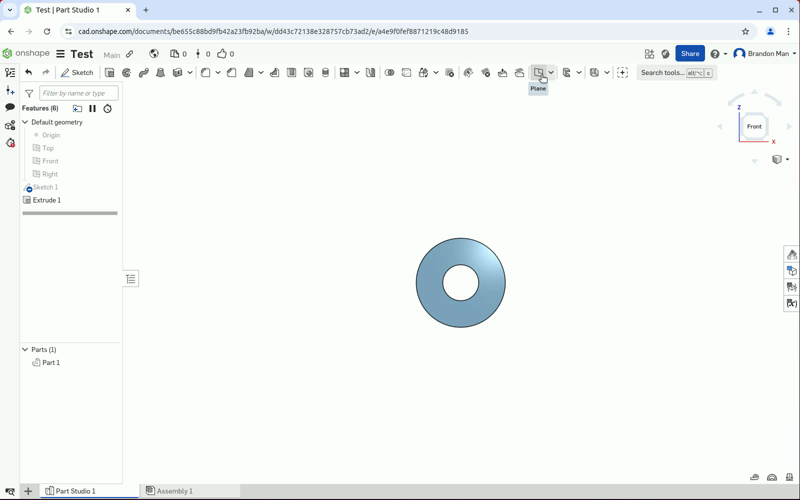
click(541, 75)
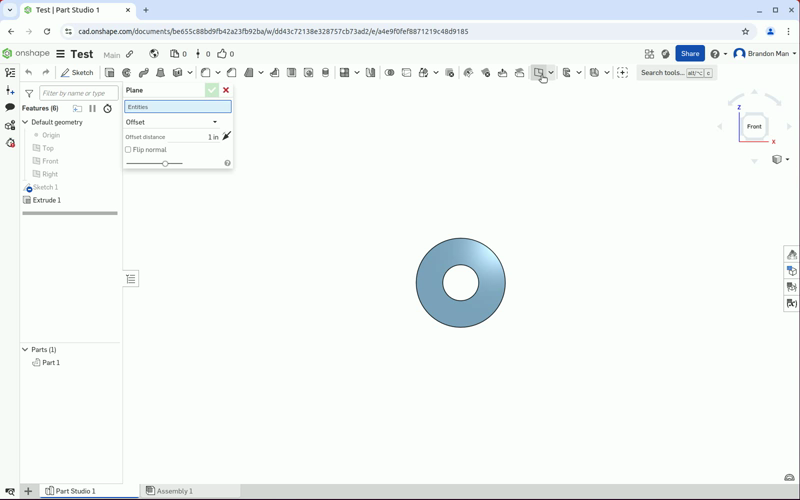
mouse_move(73, 163)
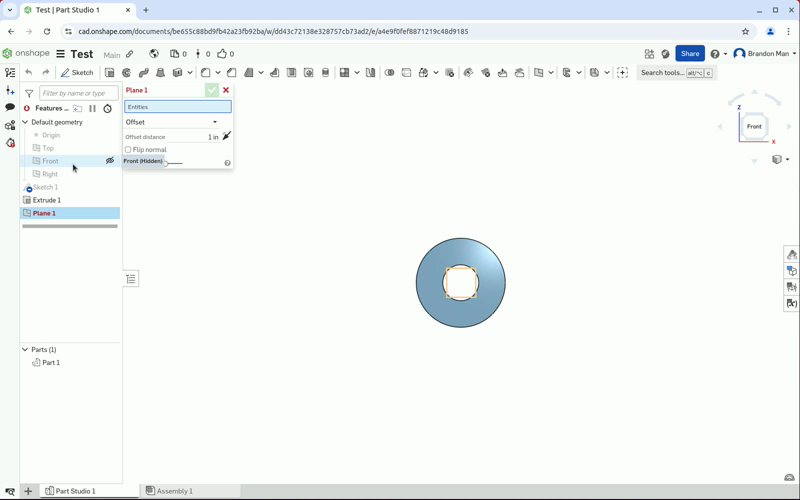
click(73, 163)
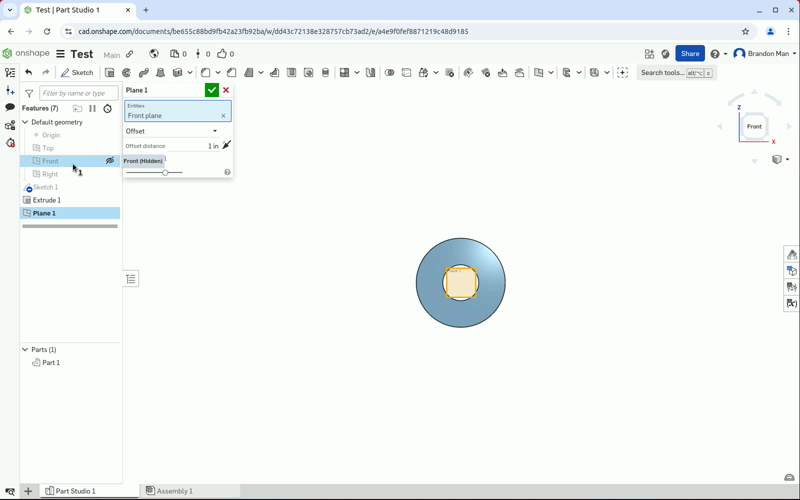
key(tab, 2)
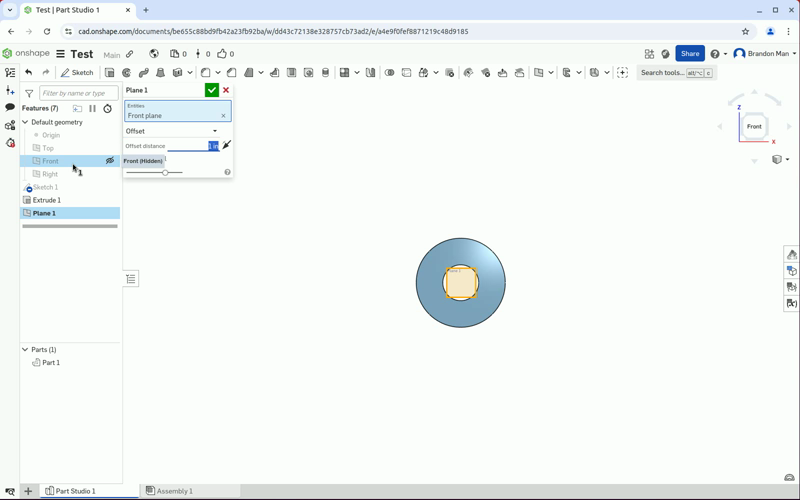
text(3.605)
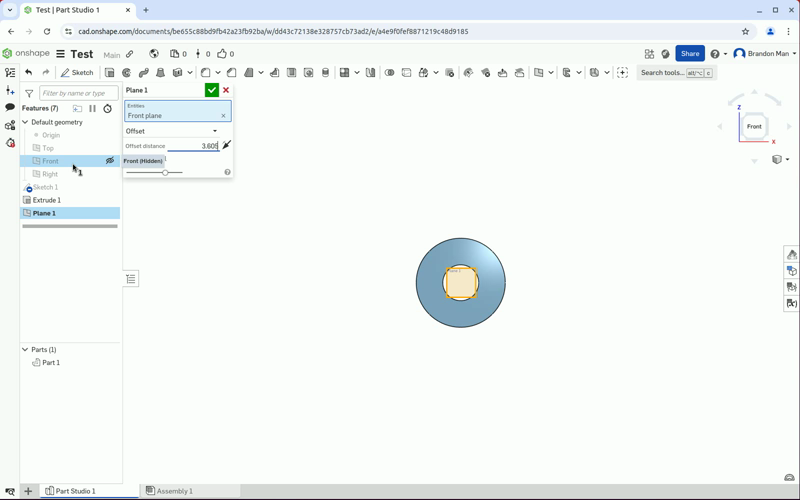
key(enter, 2)
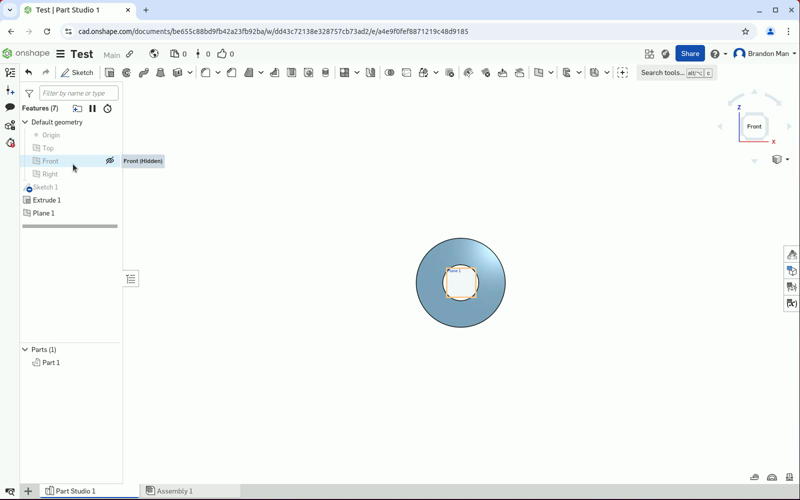
key(shift+s)
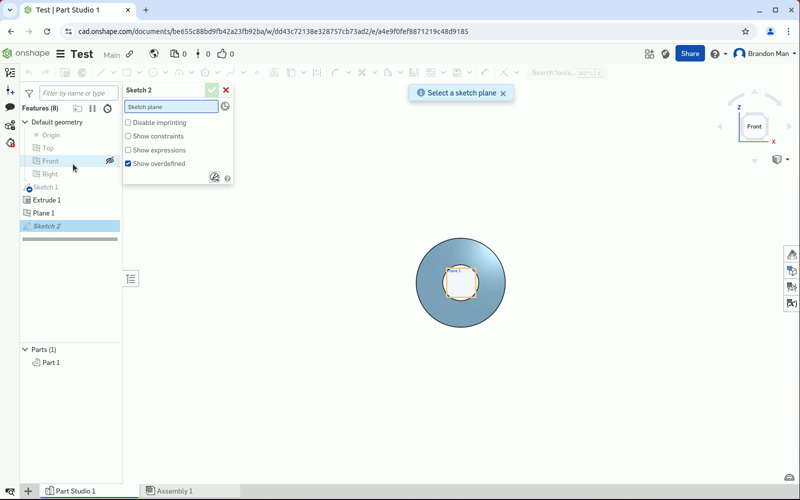
mouse_move(73, 215)
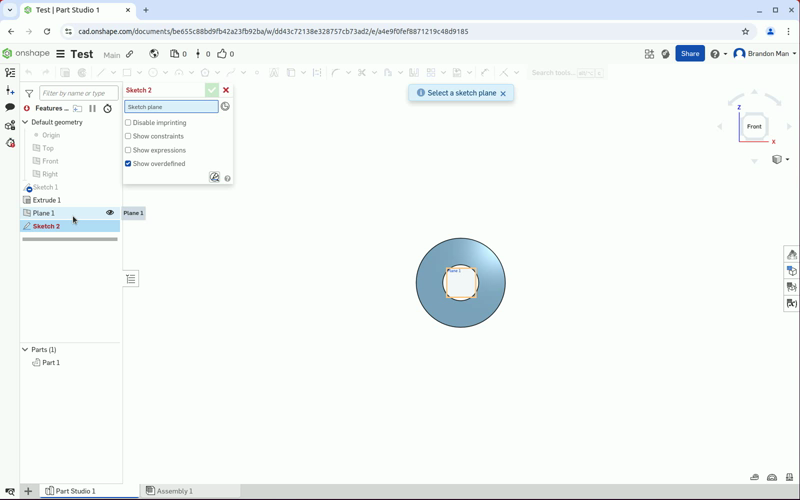
click(73, 215)
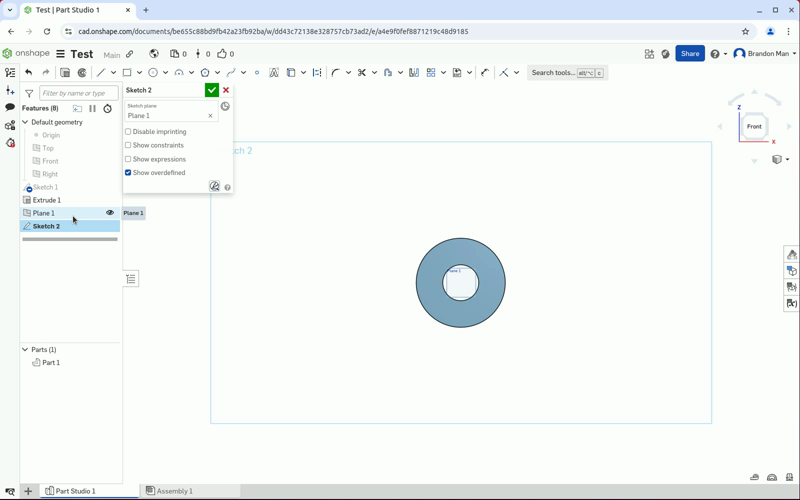
mouse_move(73, 352)
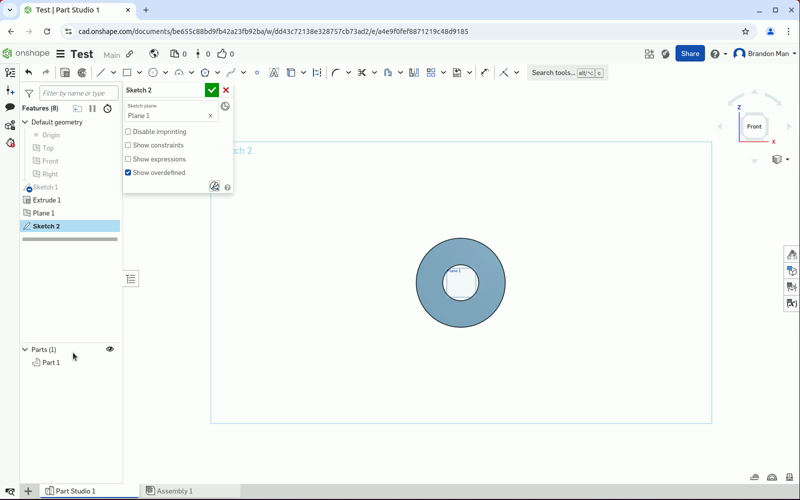
key(y)
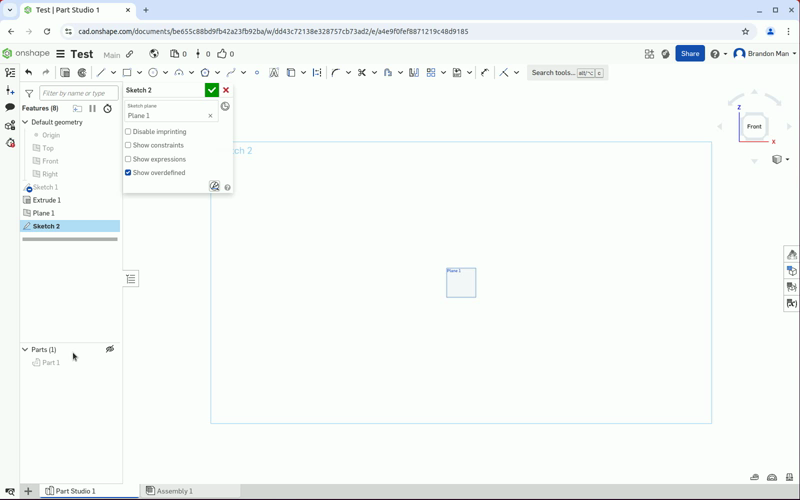
key(c)
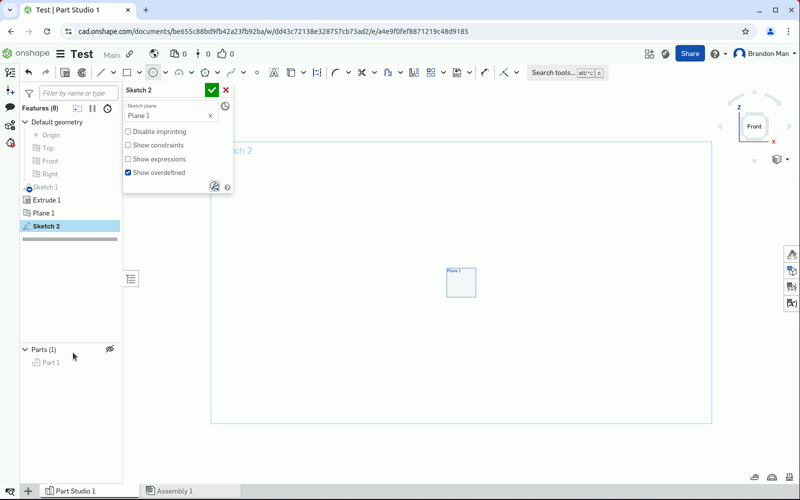
key_down(shift)
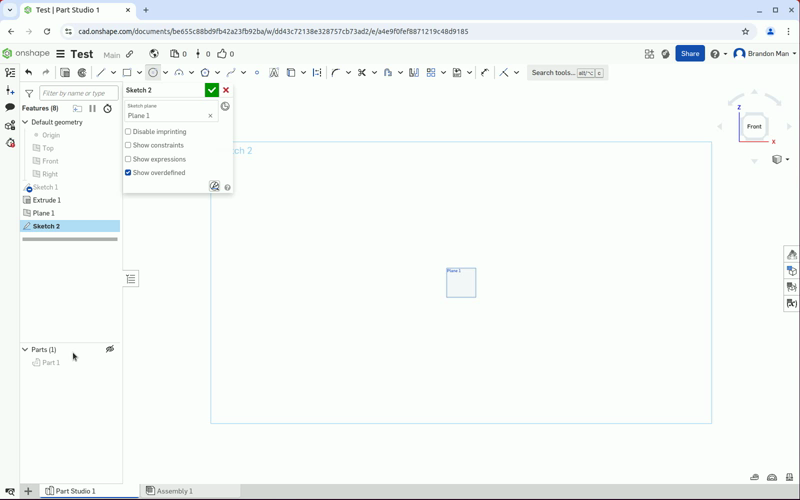
mouse_move(460, 282)
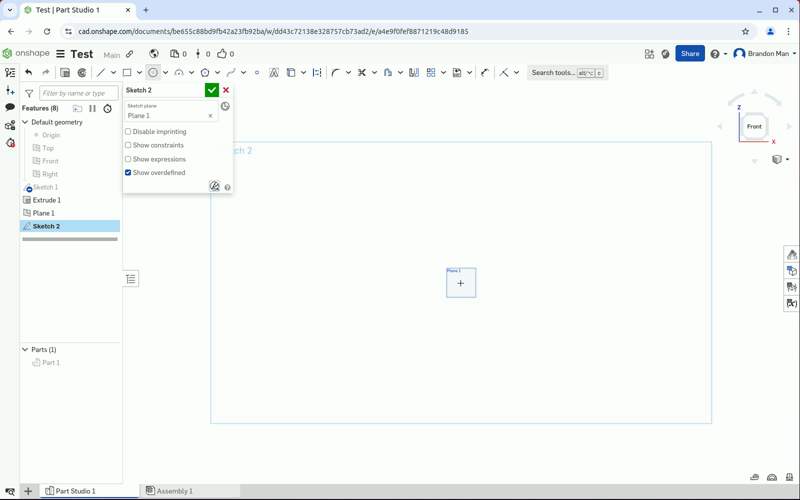
click(460, 282)
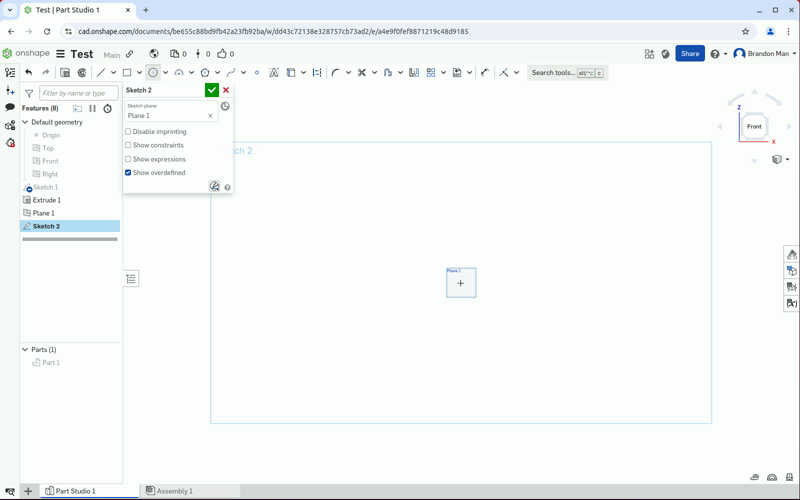
key_up(shift)
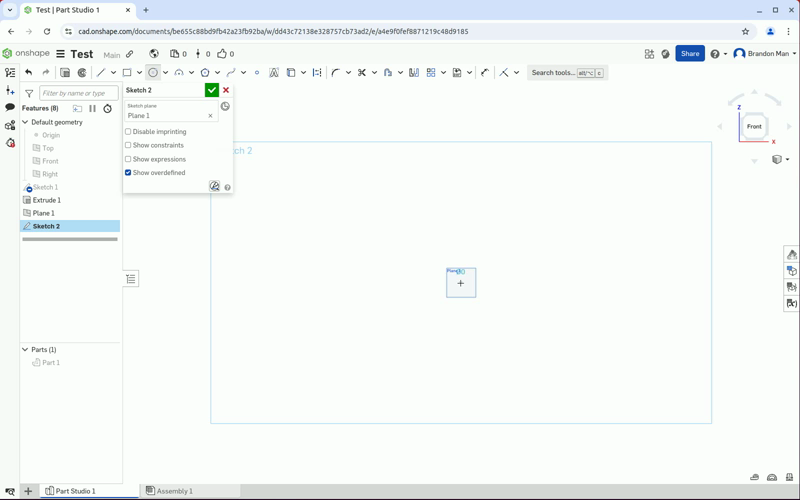
mouse_move(492, 282)
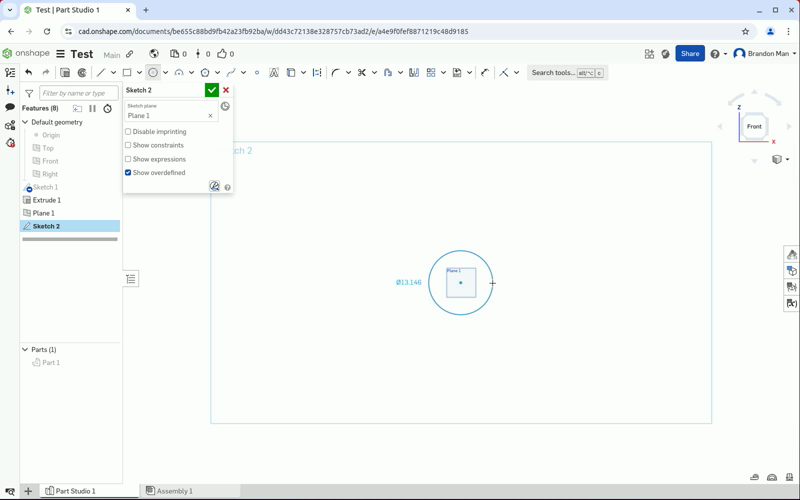
click(492, 282)
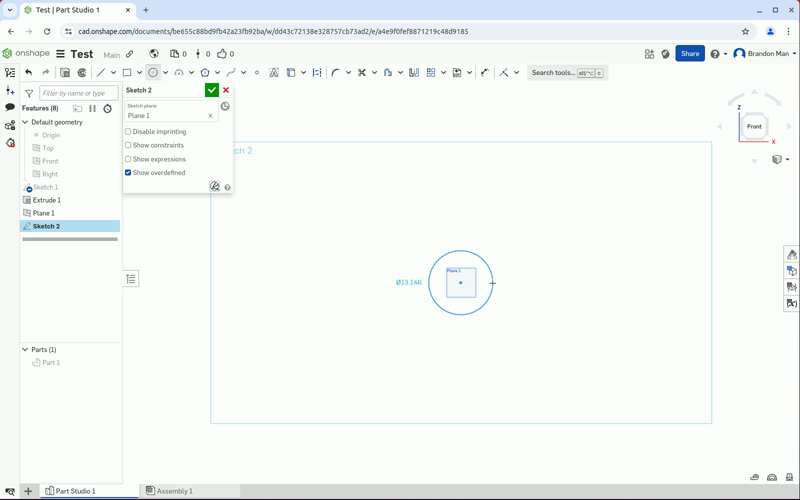
key(esc)
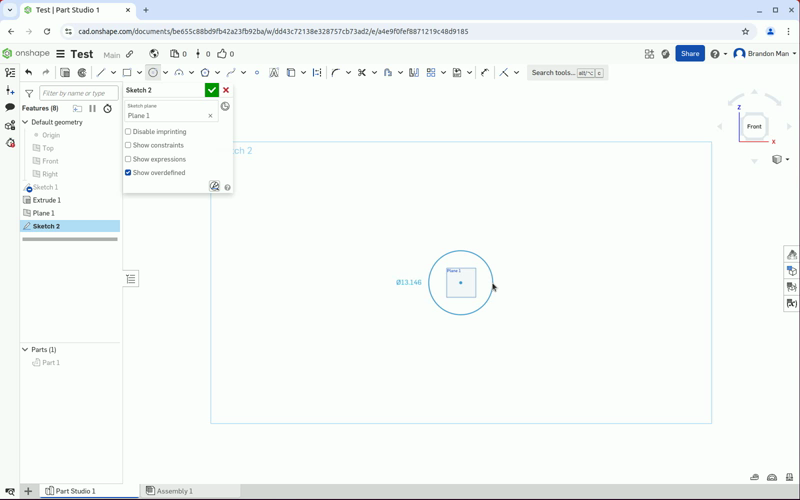
key(c)
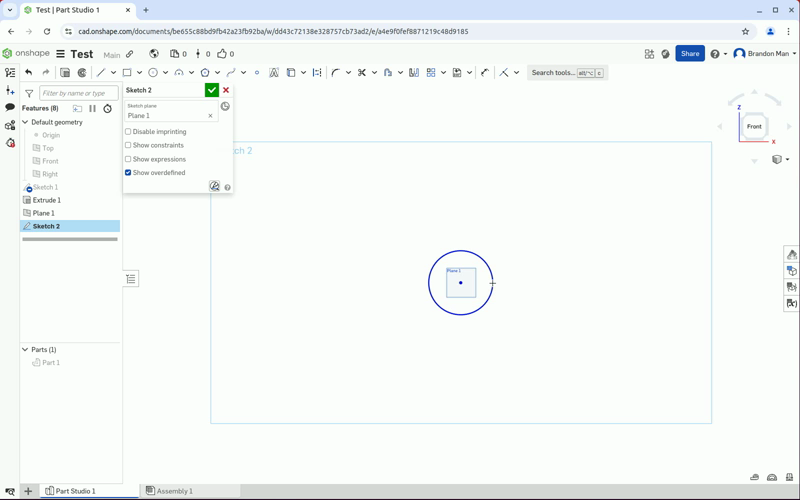
key_down(shift)
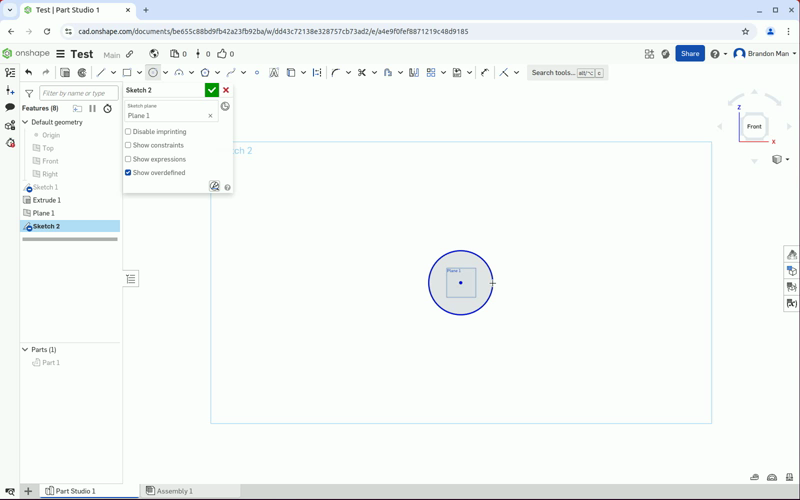
mouse_move(460, 282)
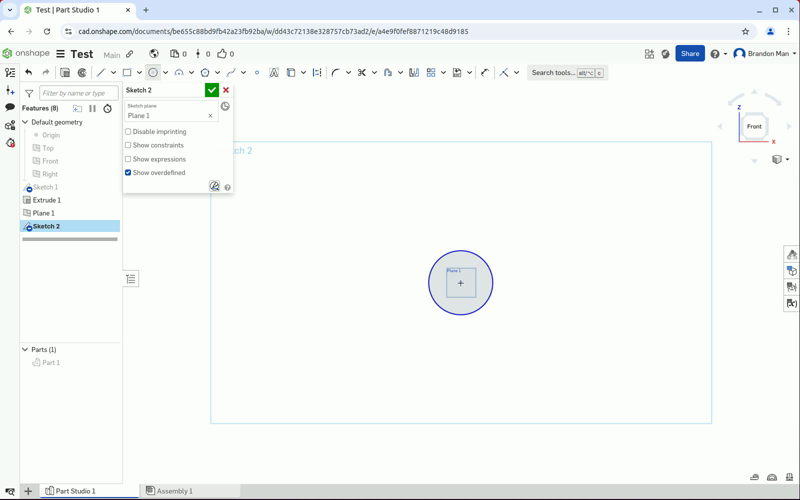
click(460, 282)
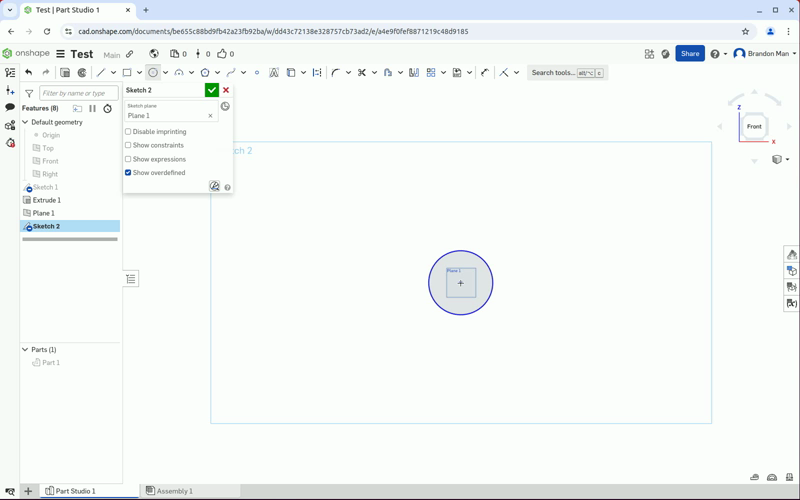
key_up(shift)
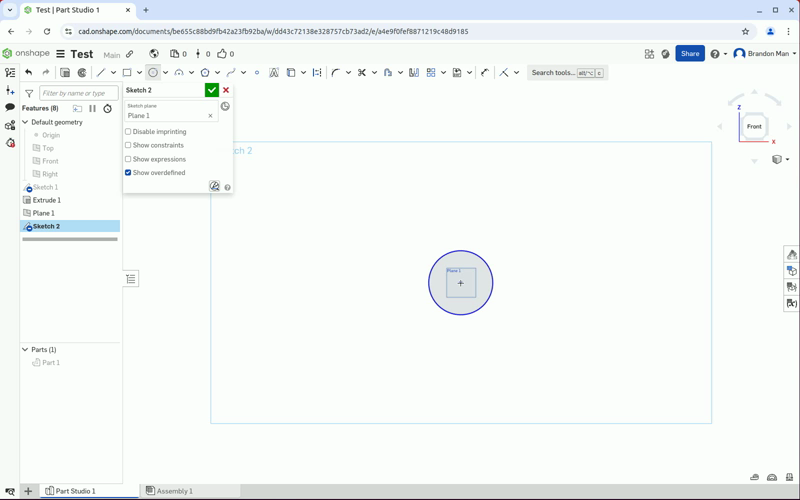
mouse_move(478, 282)
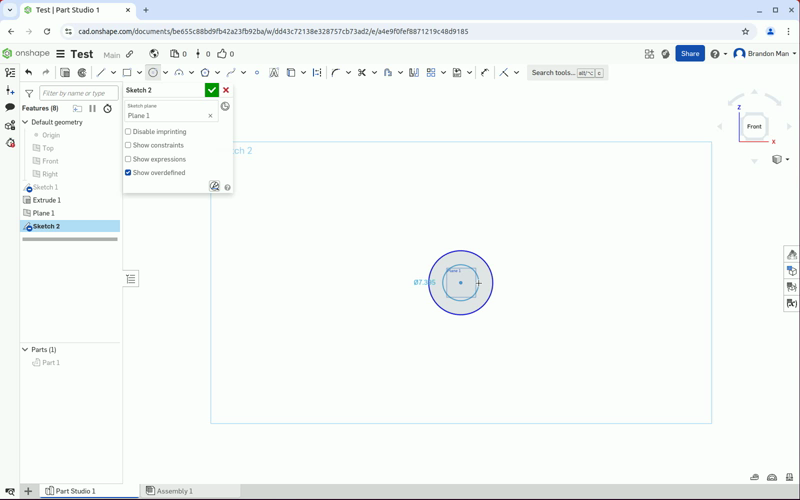
click(478, 282)
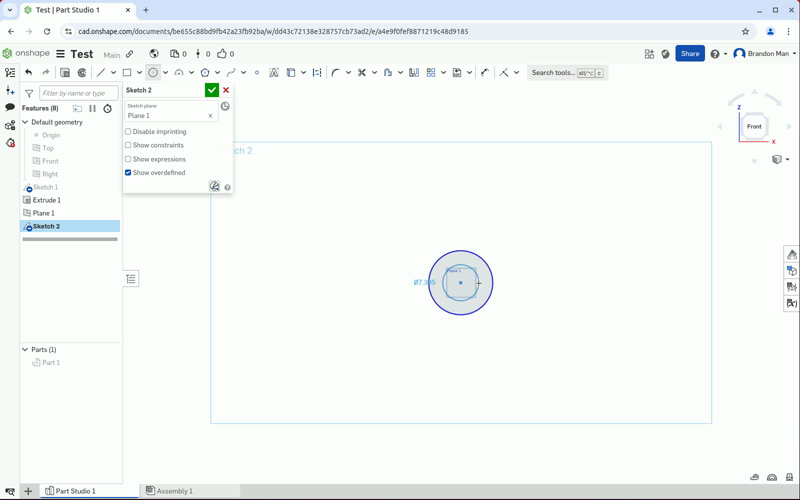
key(esc)
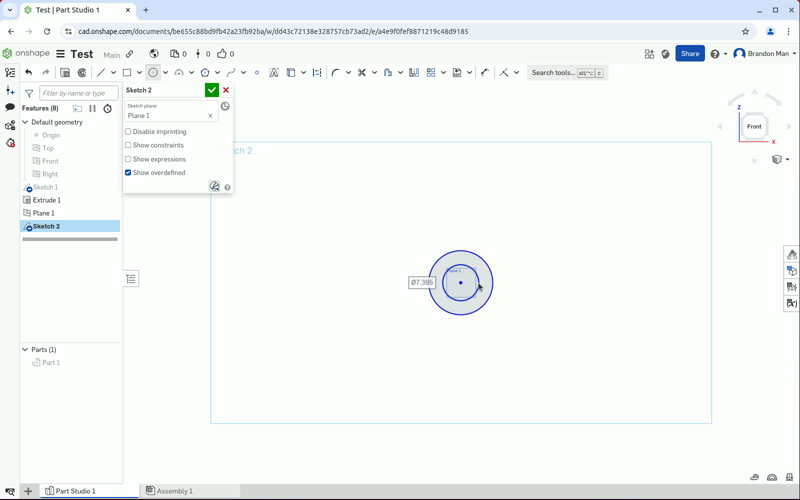
mouse_move(450, 254)
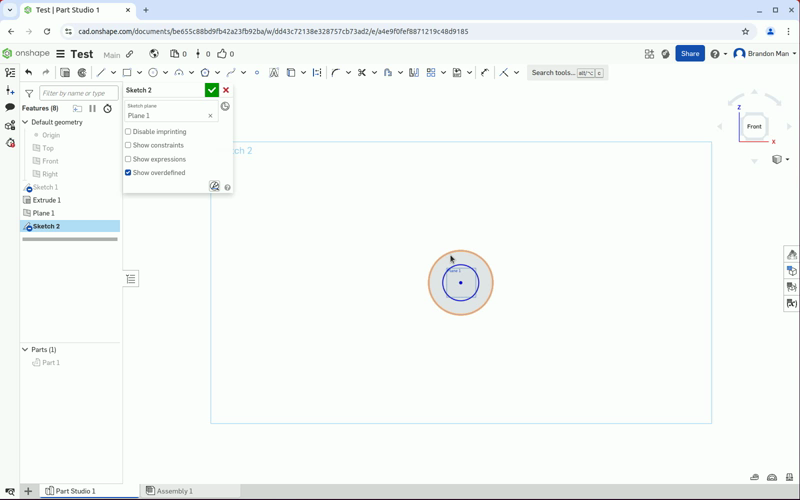
click(450, 254)
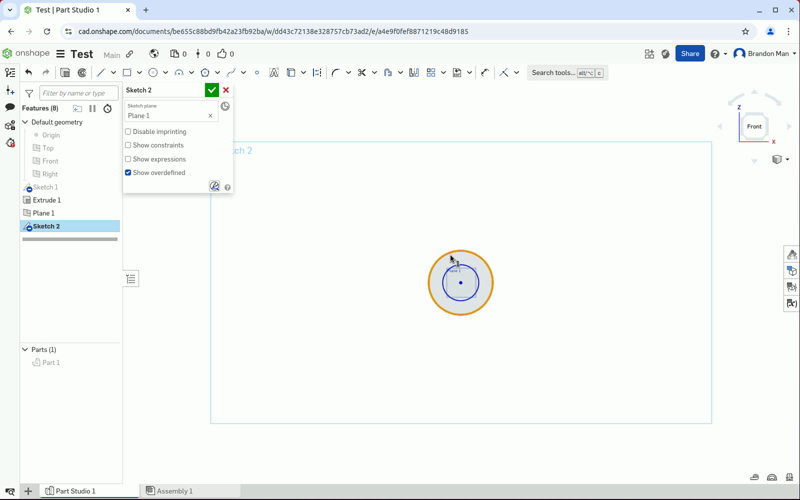
mouse_move(73, 352)
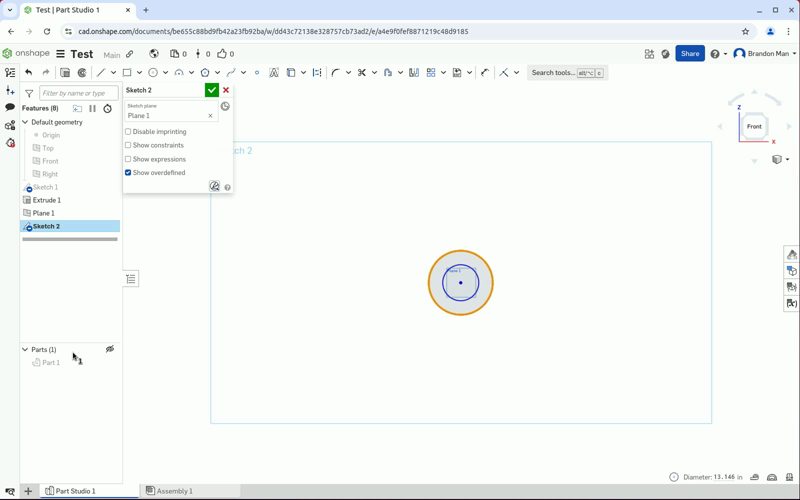
key(shift+y)
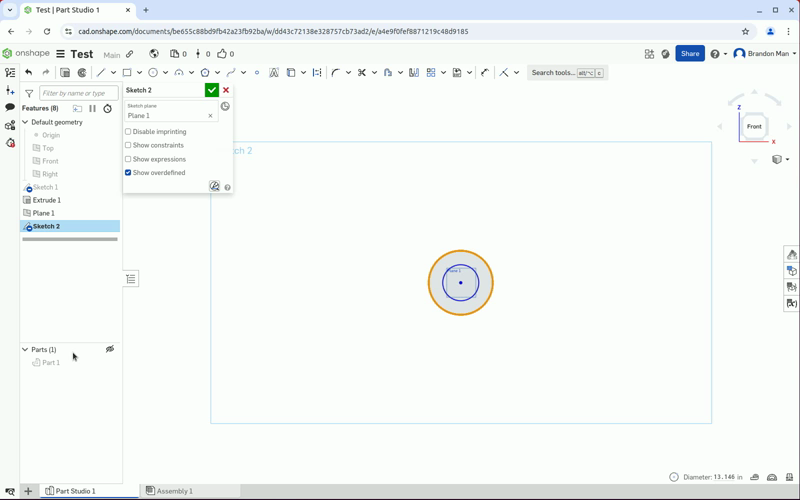
key(shift+e)
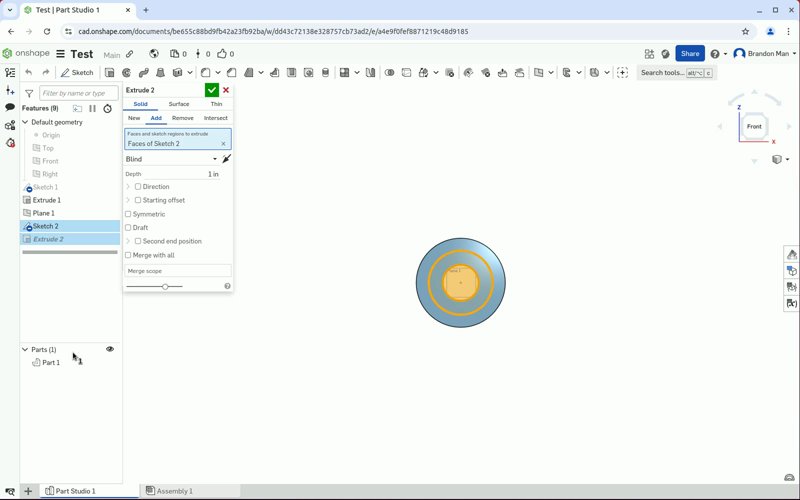
mouse_move(143, 106)
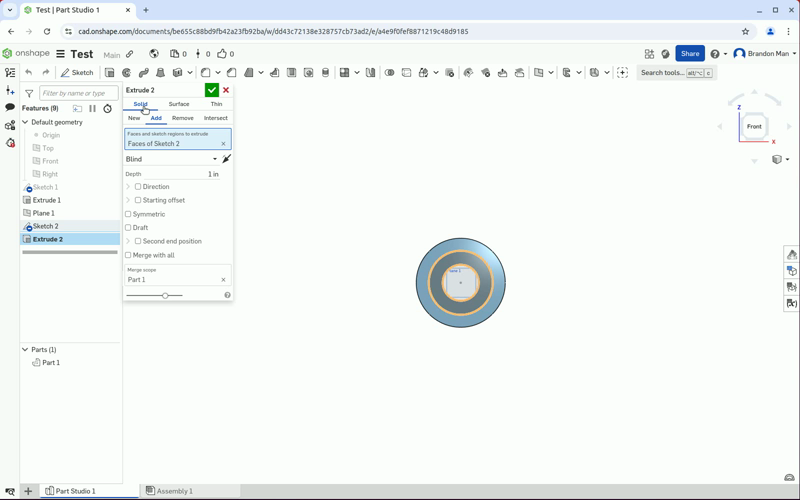
click(143, 106)
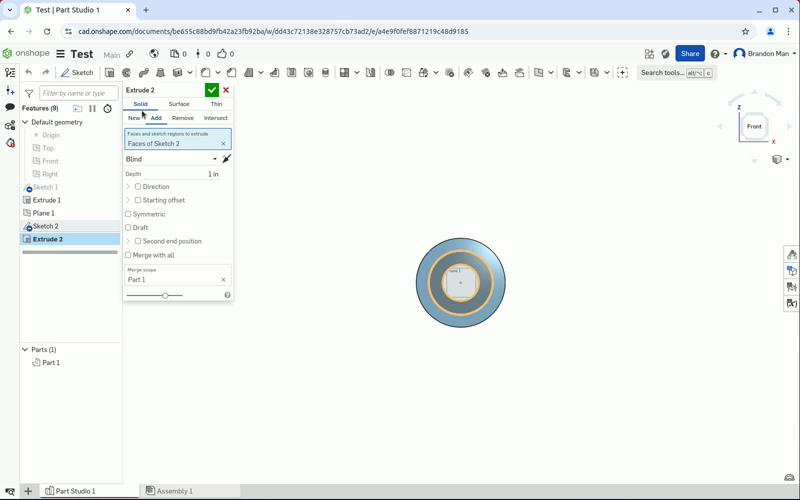
mouse_move(137, 120)
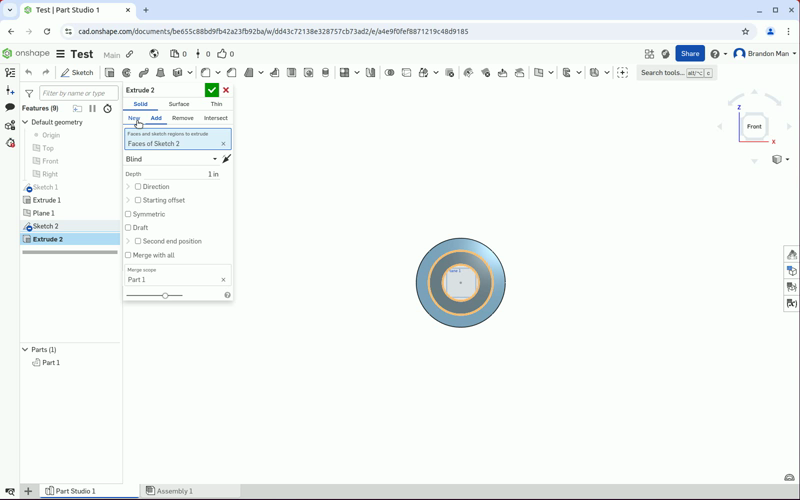
click(137, 120)
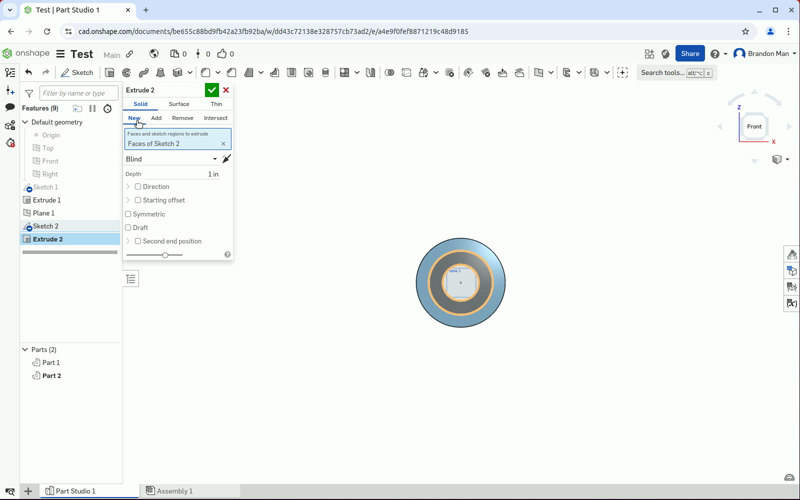
key(tab, 4)
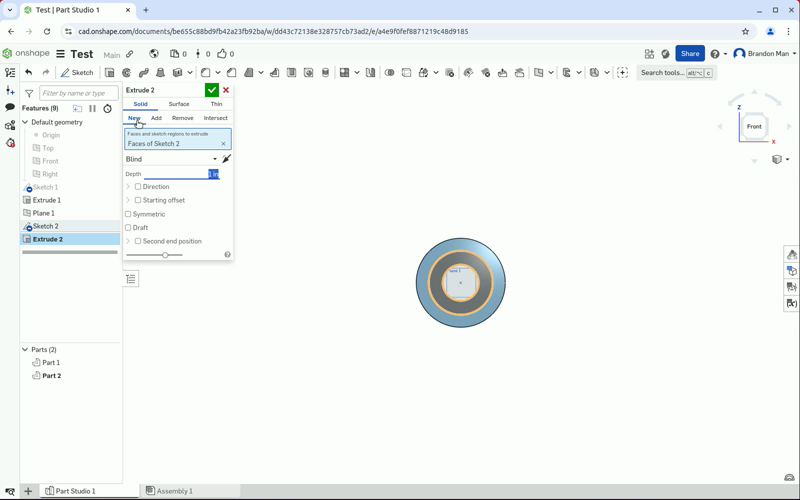
text(1.204)
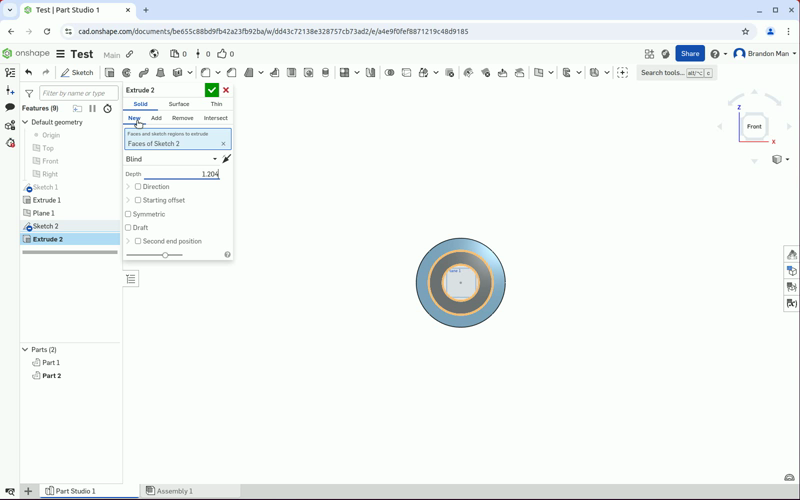
key(enter)
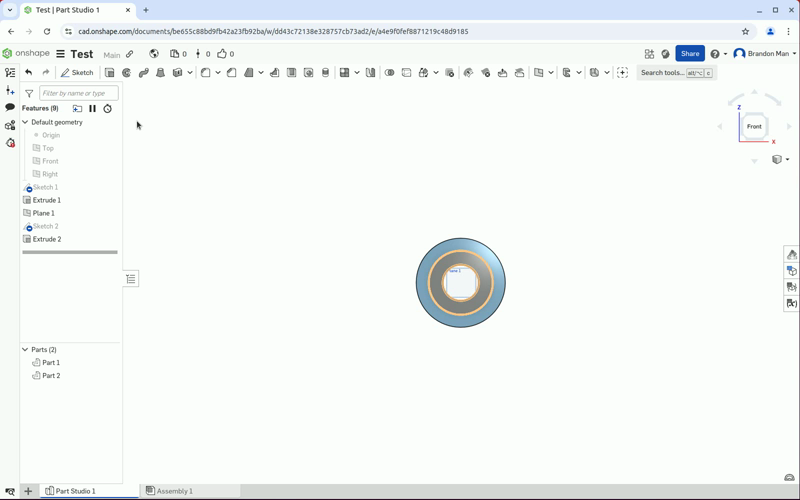
key(shift+h)
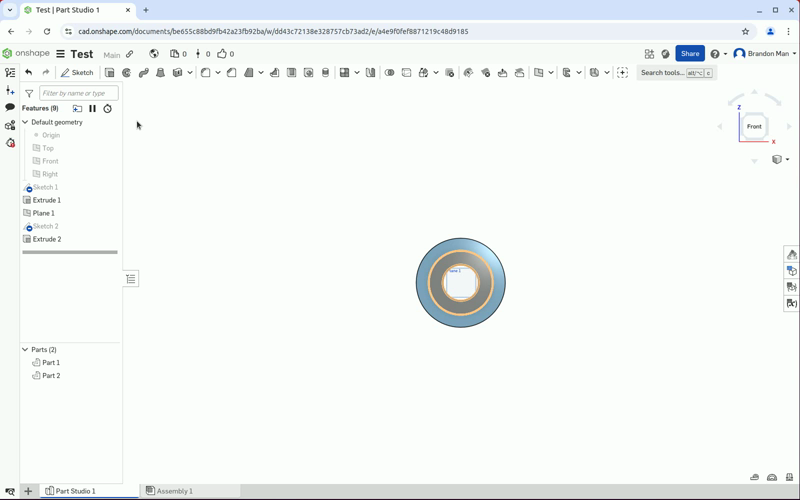
key(shift+h)
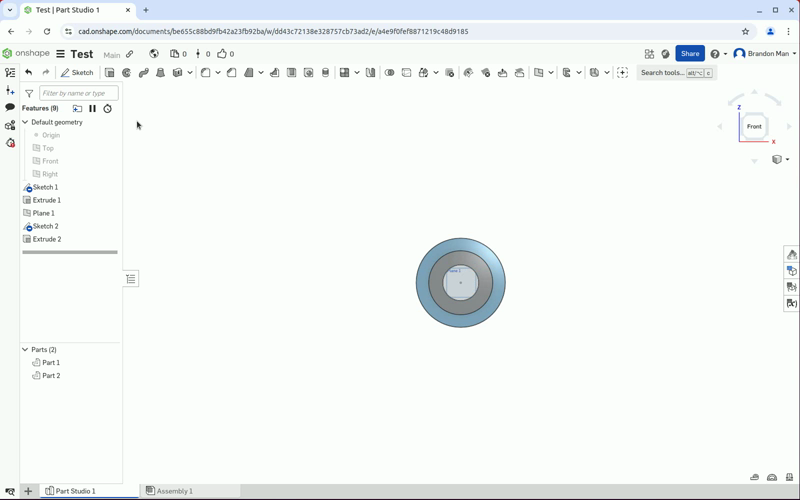
key(shift+7)
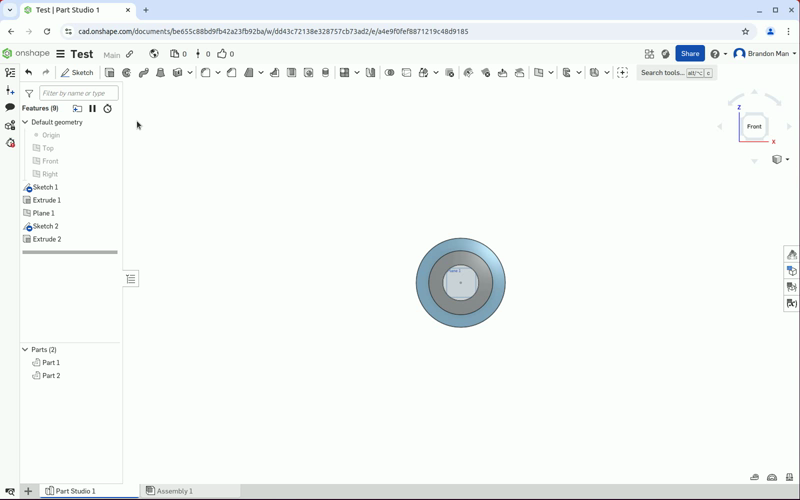
key(left, 2)
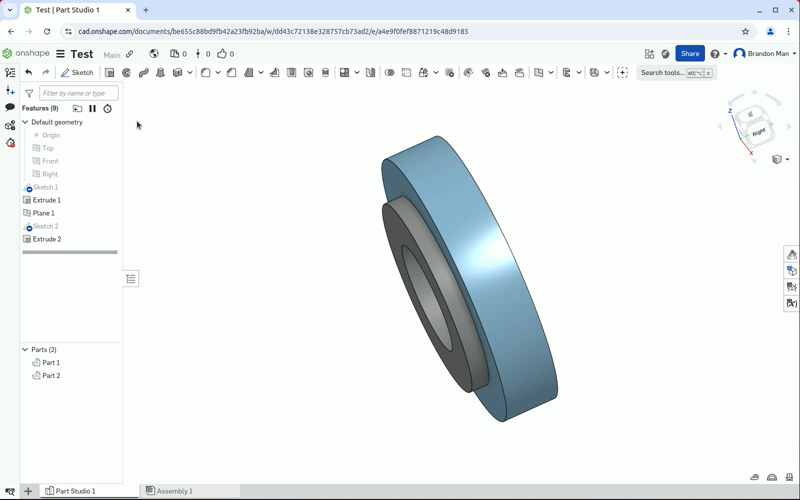
key(down, 2)
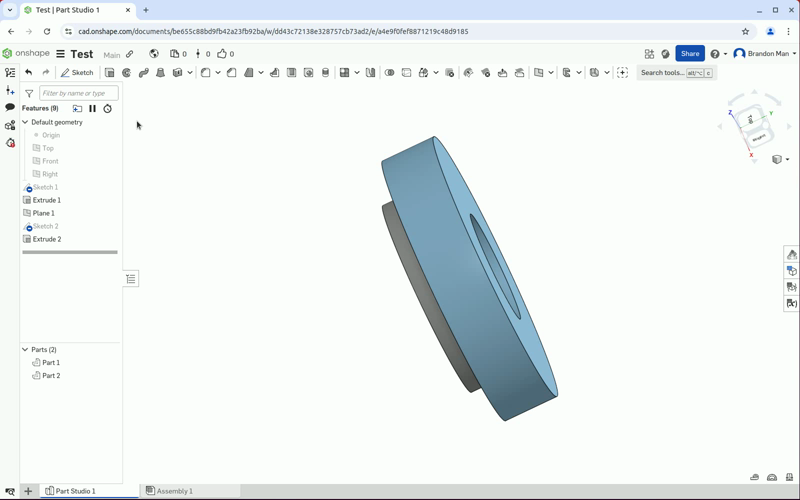
key(up, 2)
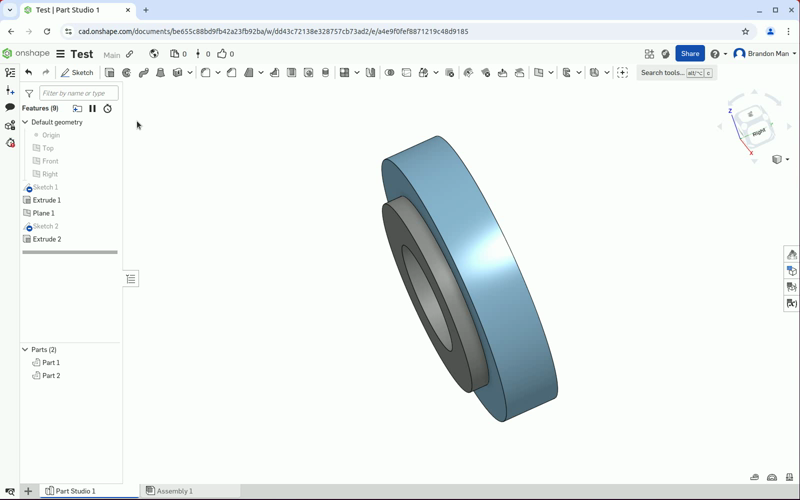
key(right, 2)
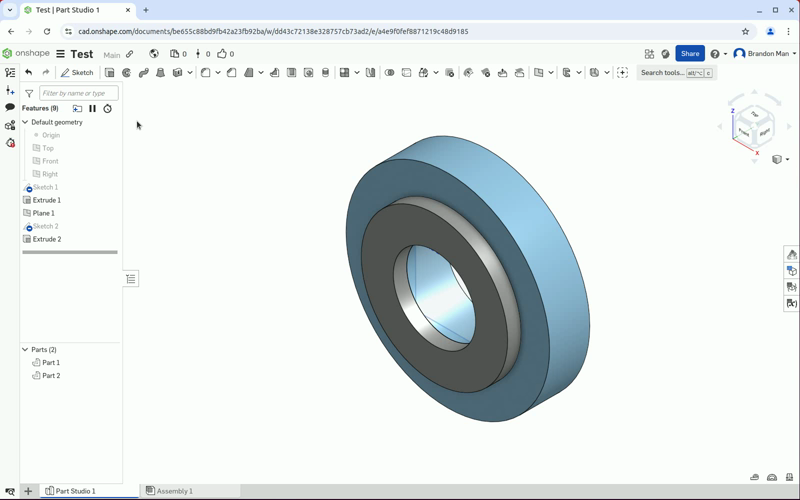
mouse_move(73, 189)
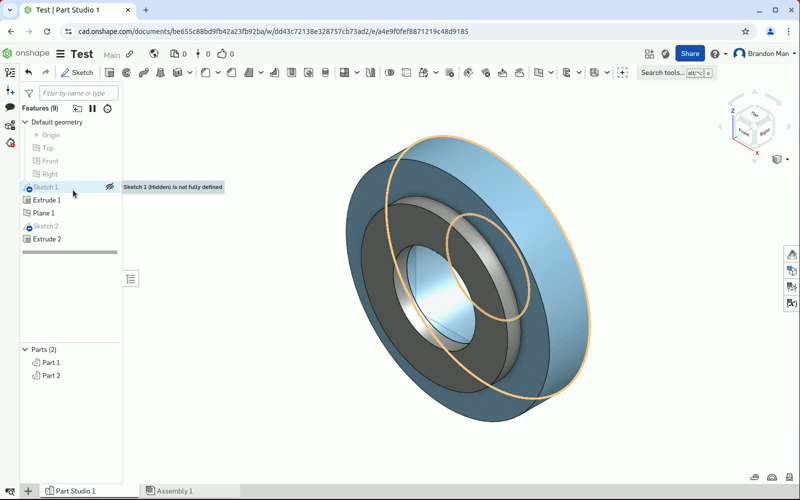
click(73, 189)